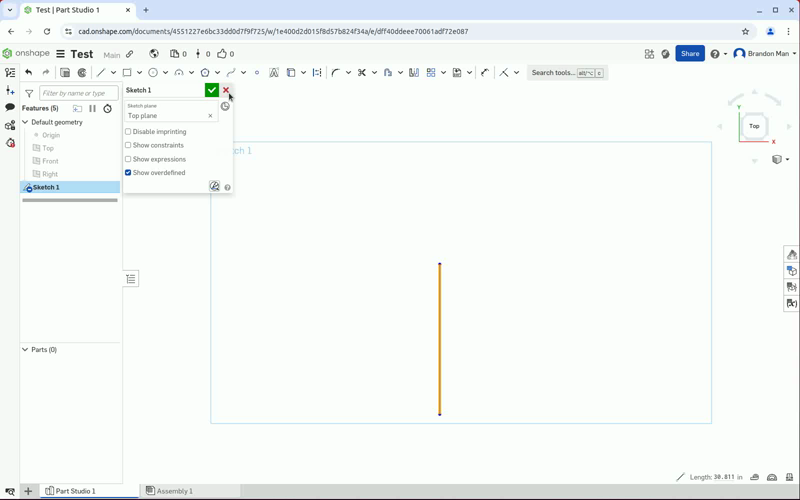
key(shift+h)
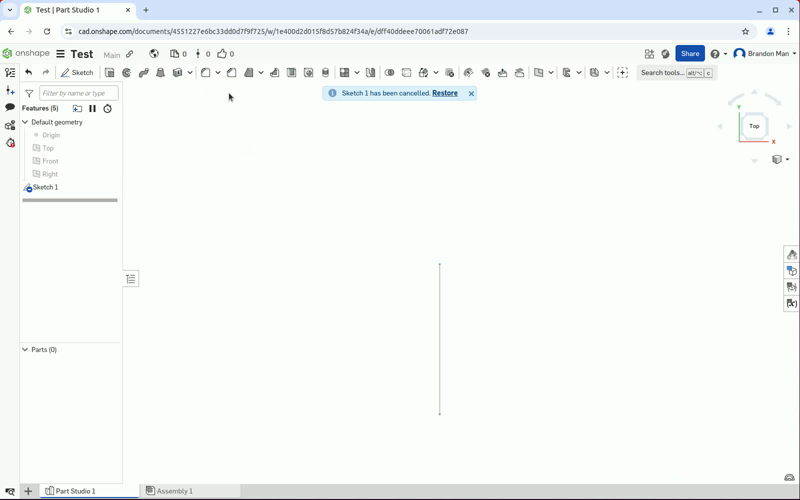
key(shift+s)
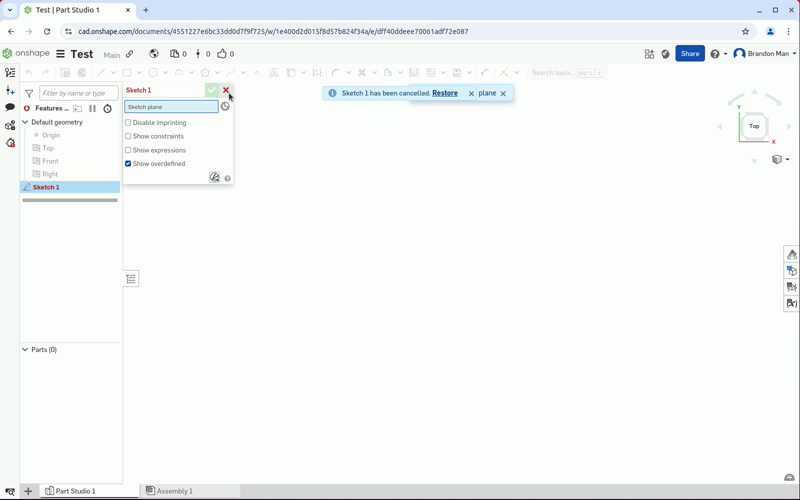
mouse_move(73, 150)
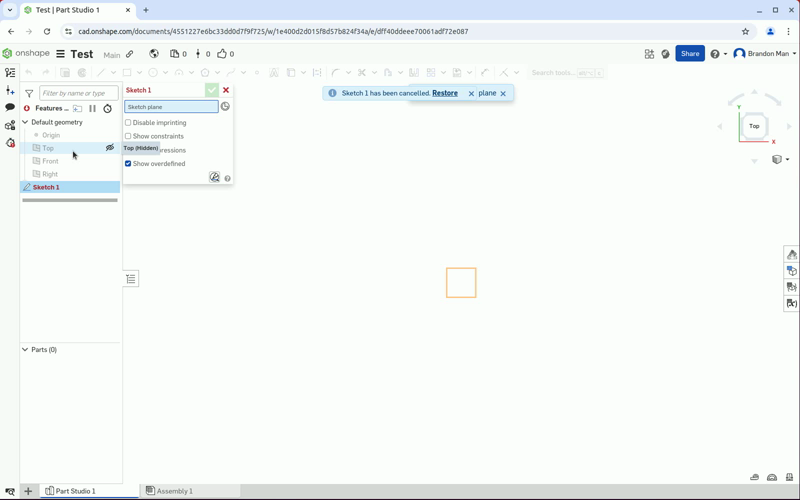
click(73, 150)
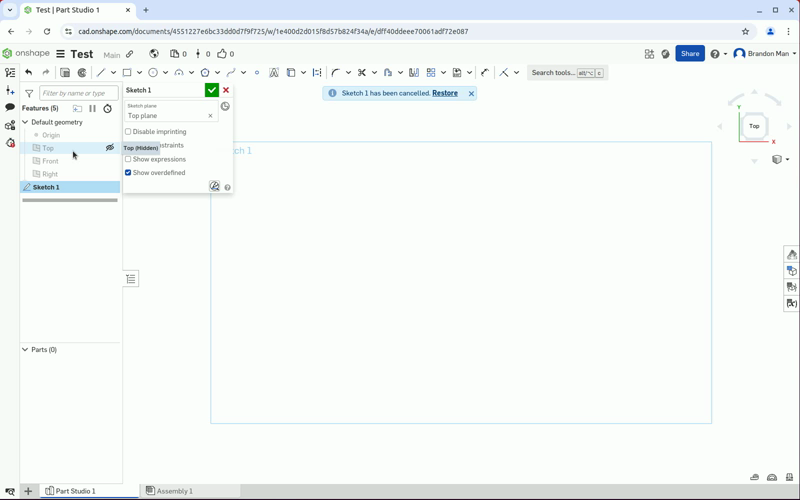
mouse_move(73, 352)
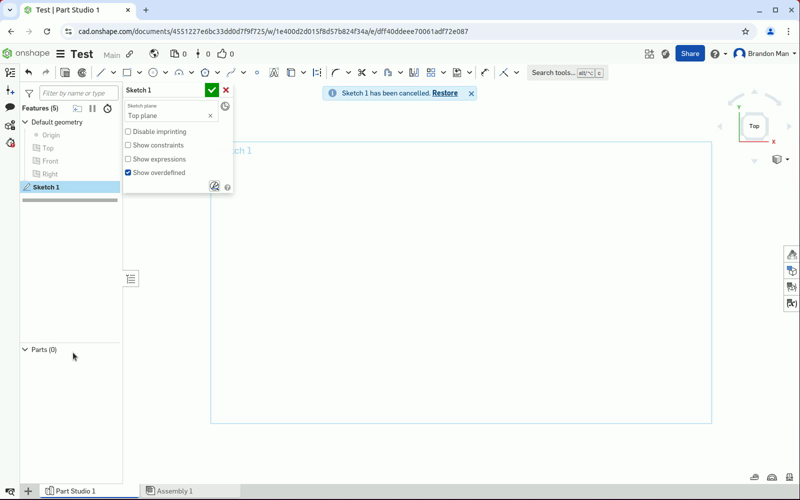
key(y)
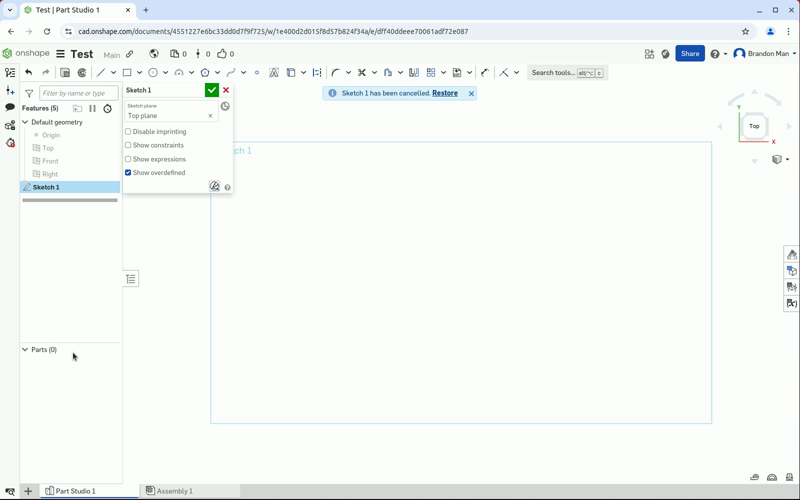
key(l)
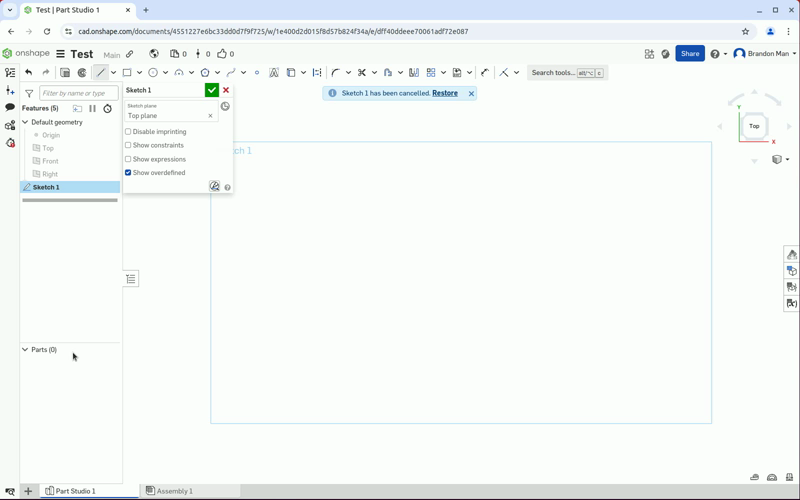
key_down(shift)
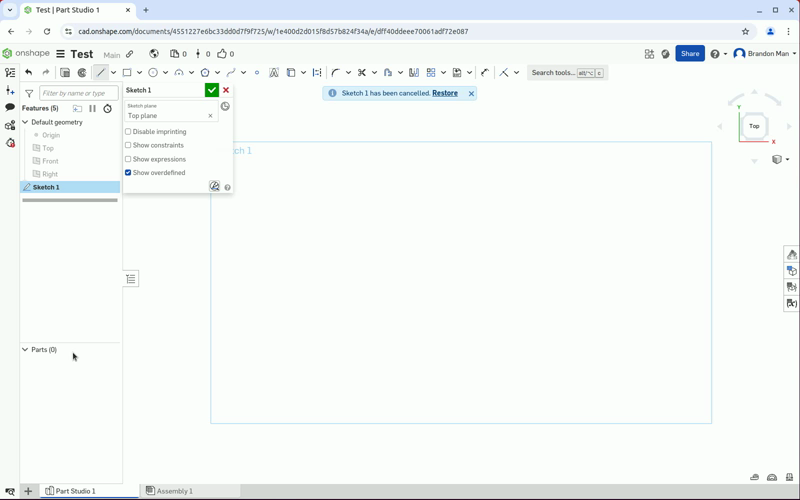
mouse_move(376, 339)
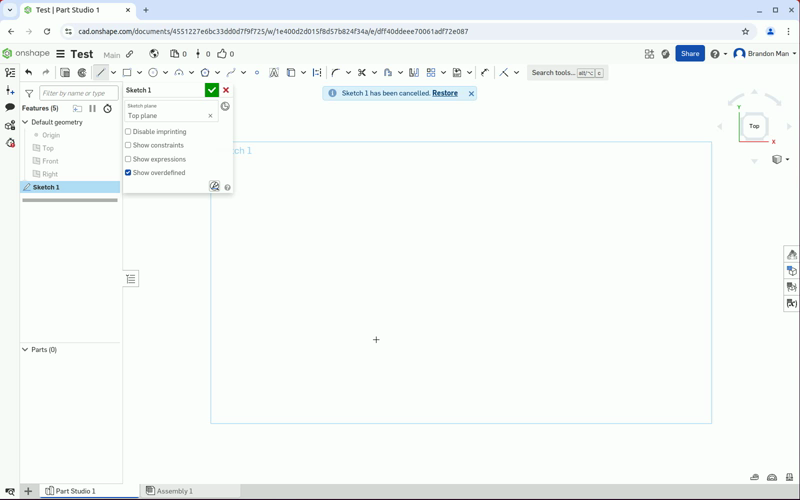
click(376, 339)
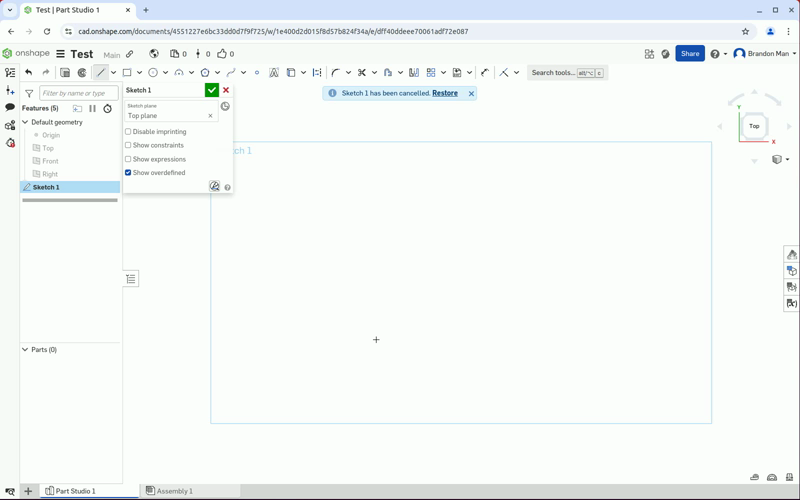
key_up(shift)
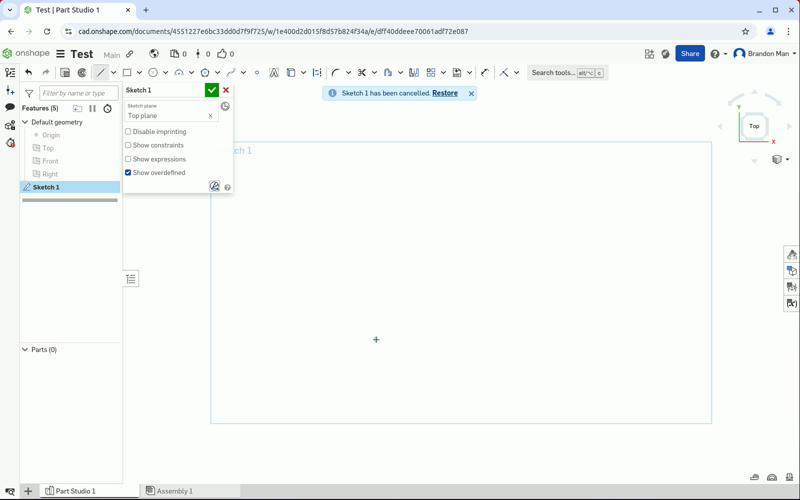
key_down(shift)
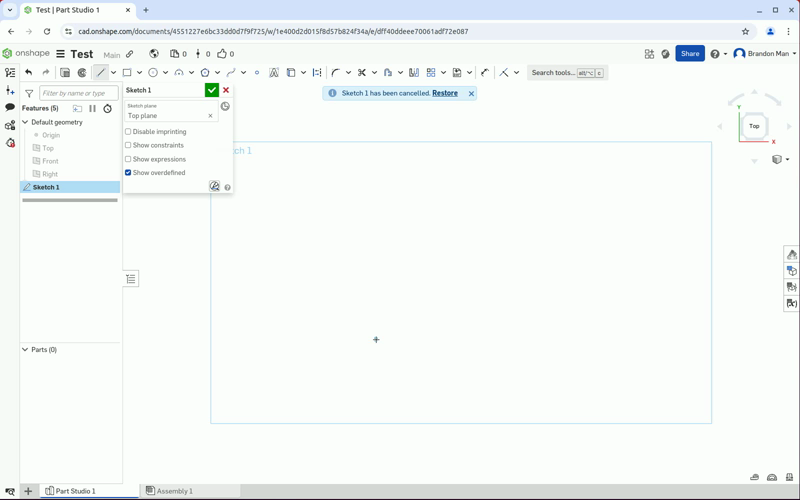
mouse_move(461, 339)
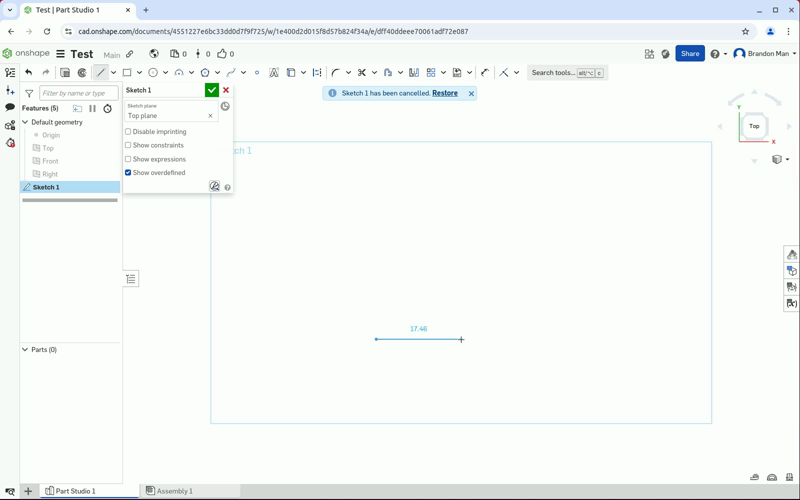
click(461, 339)
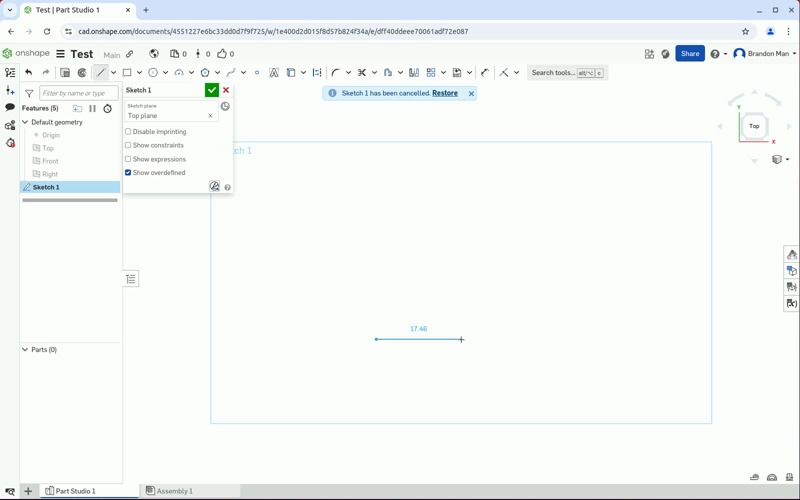
key_up(shift)
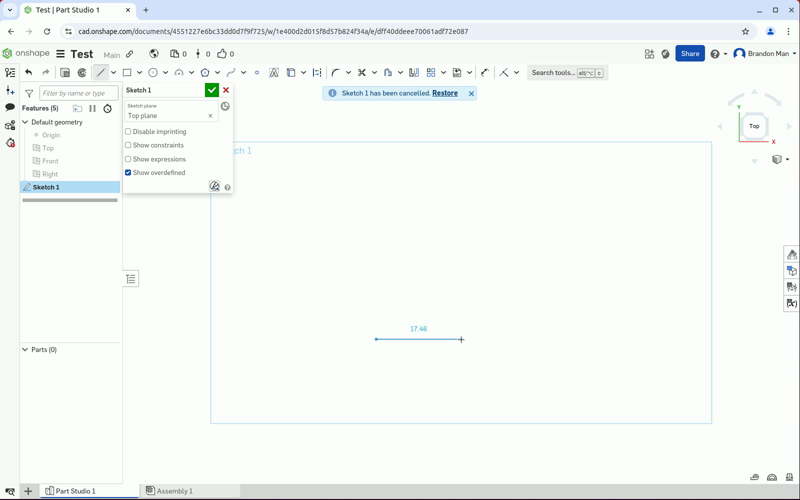
key_down(shift)
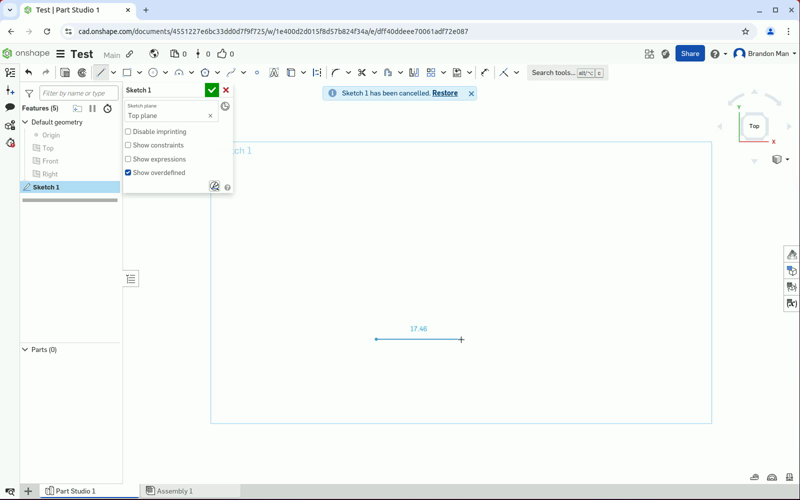
mouse_move(491, 339)
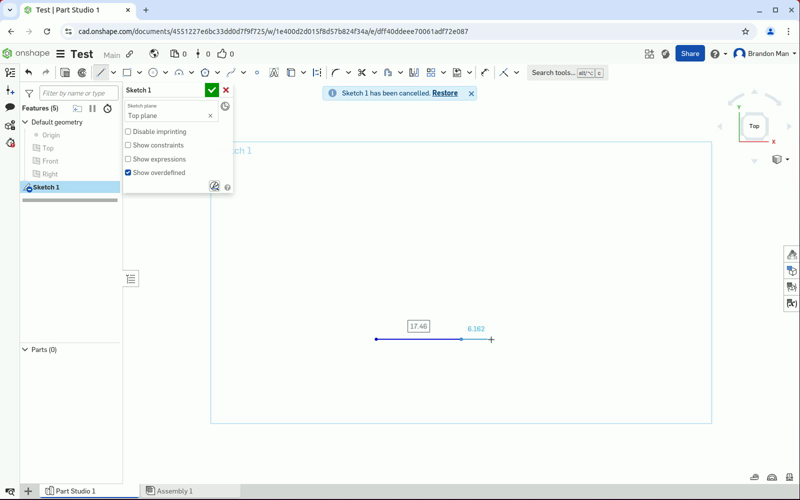
mouse_move(461, 282)
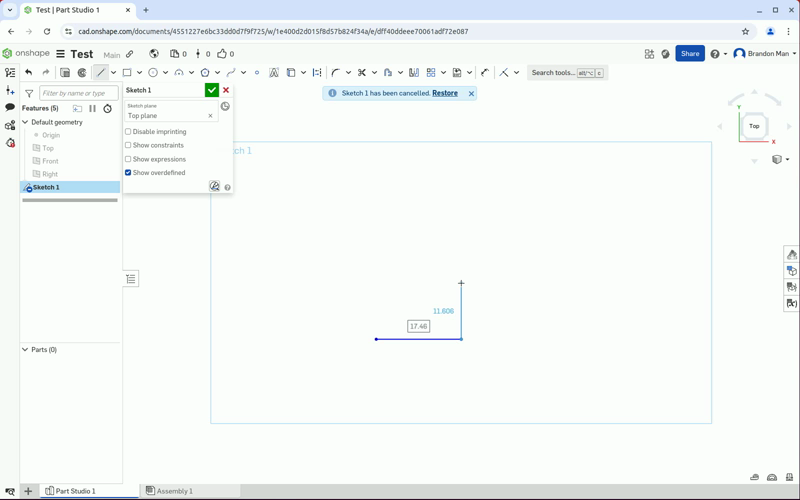
click(461, 282)
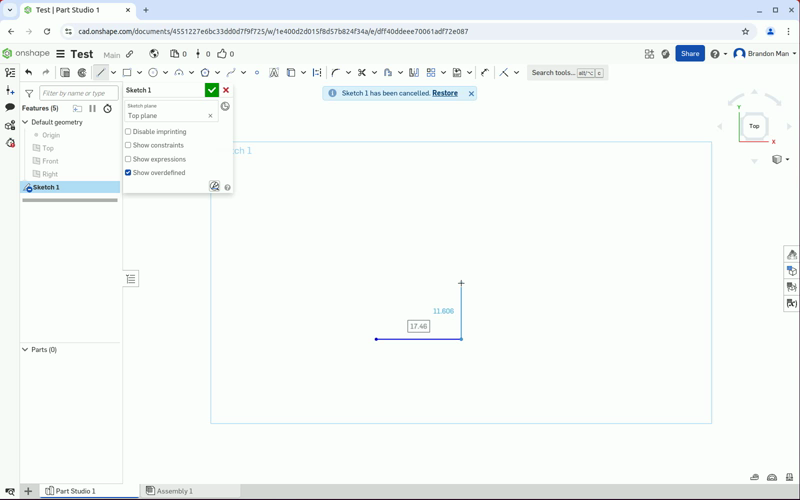
key_up(shift)
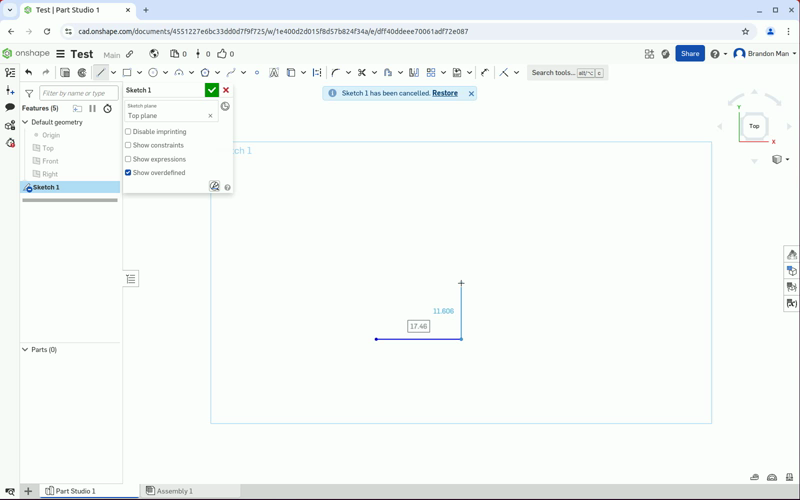
key_down(shift)
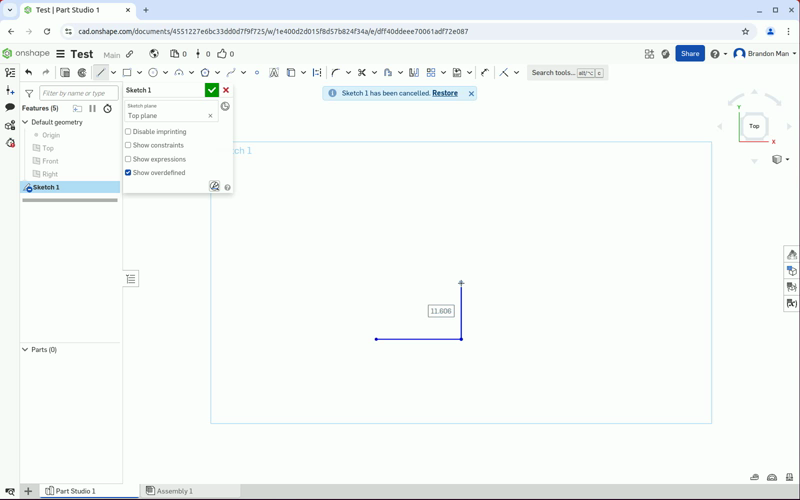
mouse_move(544, 282)
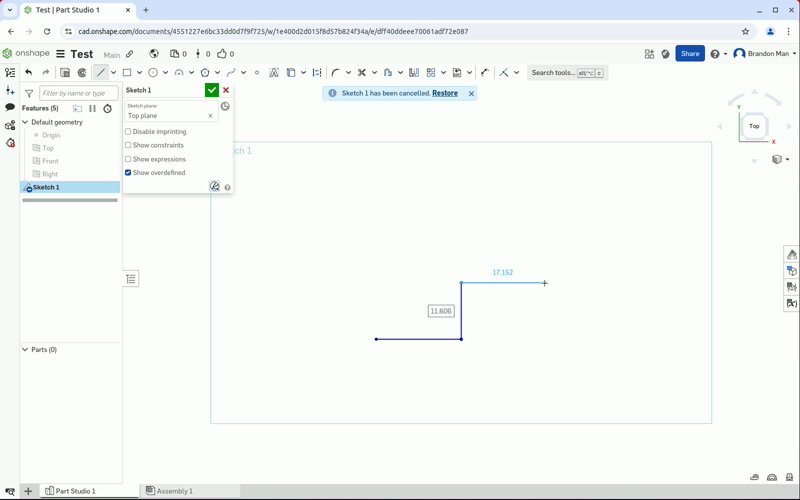
click(544, 282)
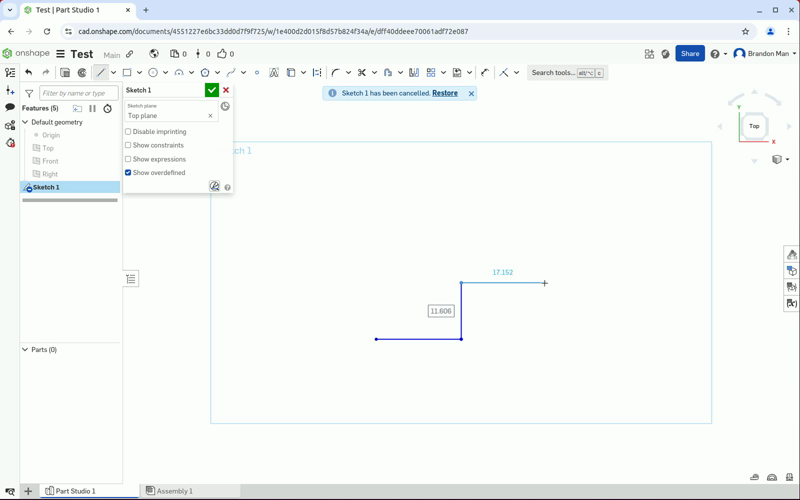
key_up(shift)
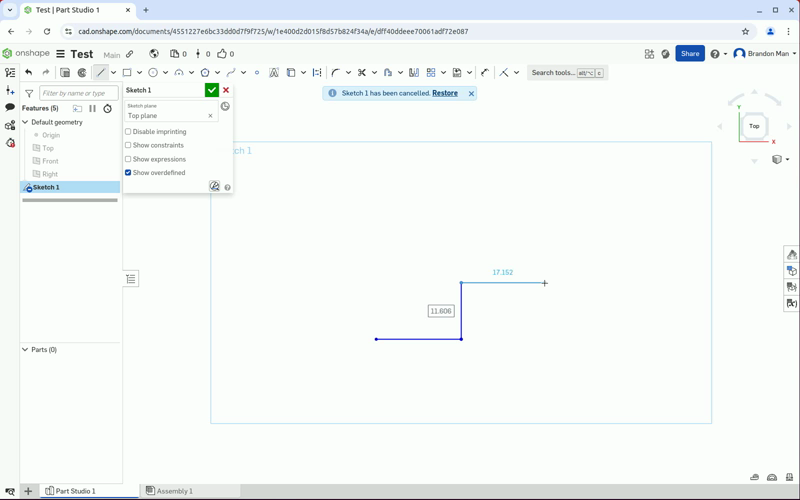
key_down(shift)
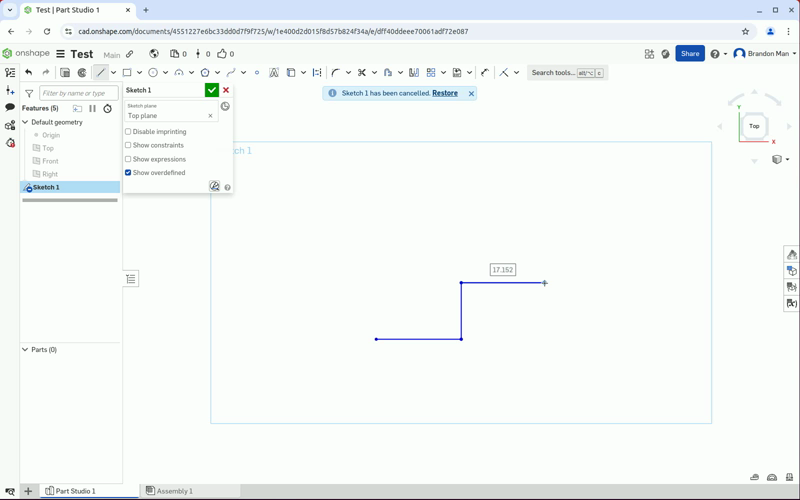
mouse_move(574, 282)
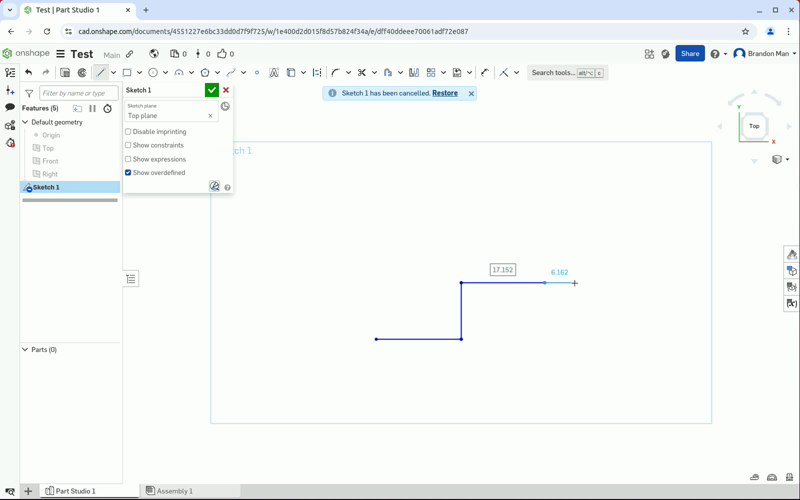
mouse_move(544, 227)
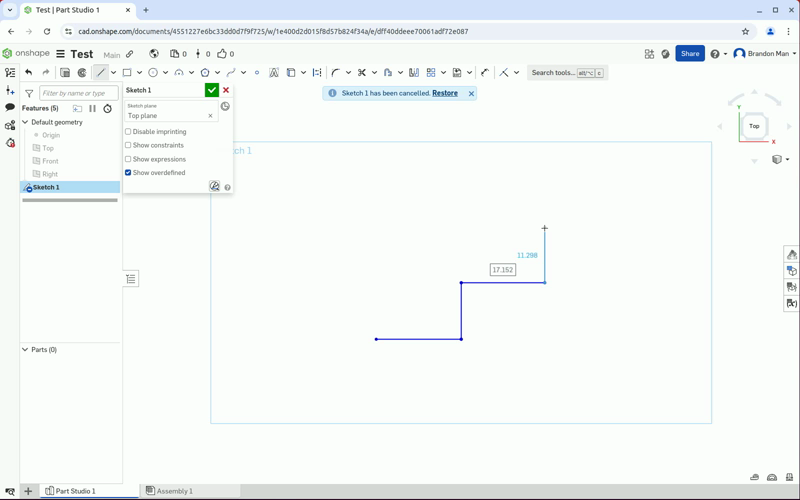
click(544, 227)
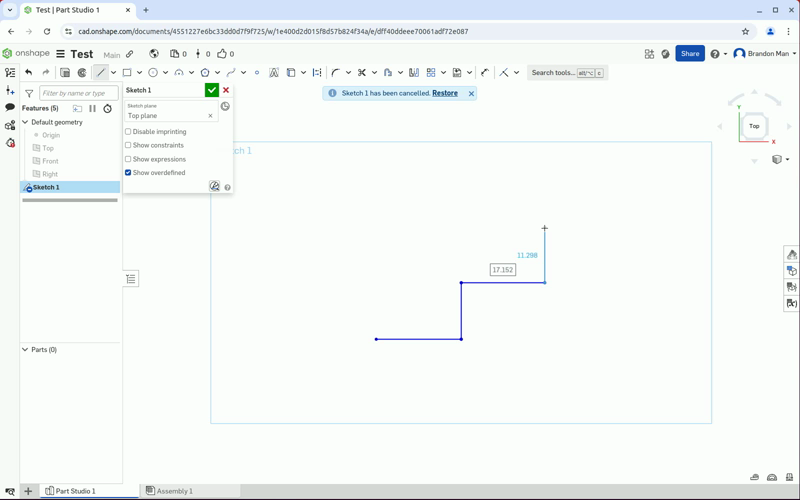
key_up(shift)
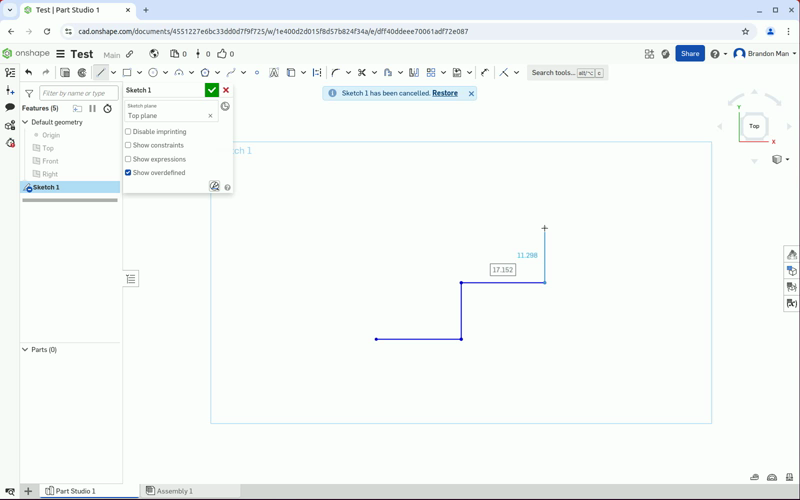
key_down(shift)
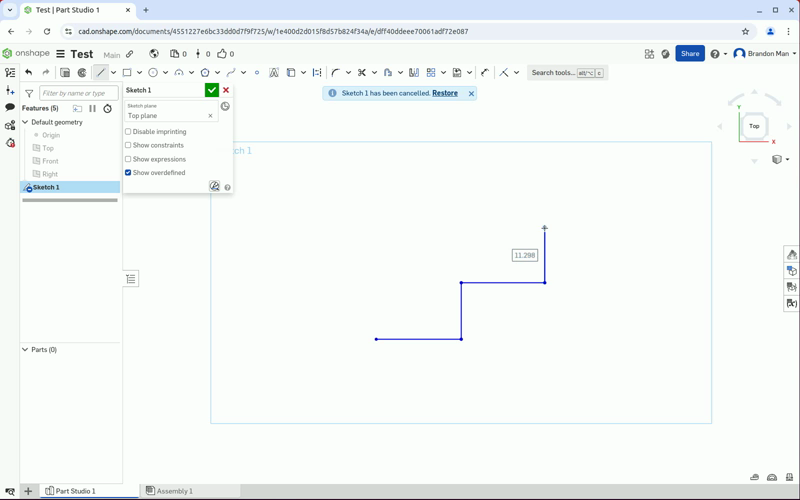
mouse_move(404, 227)
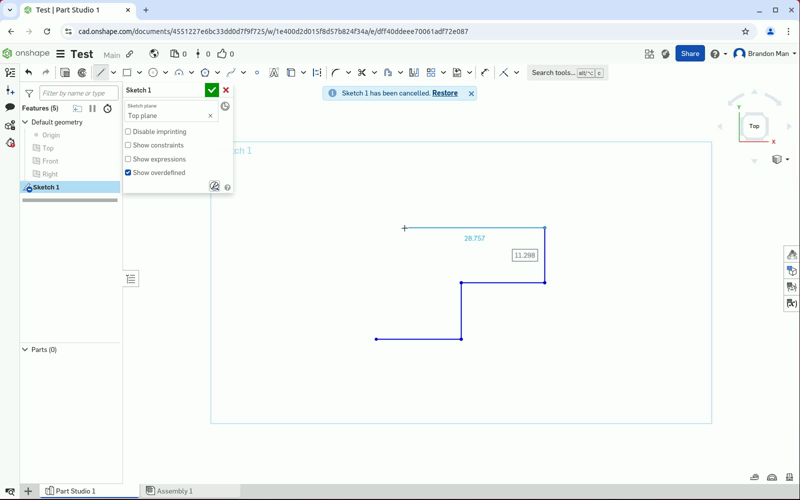
click(404, 227)
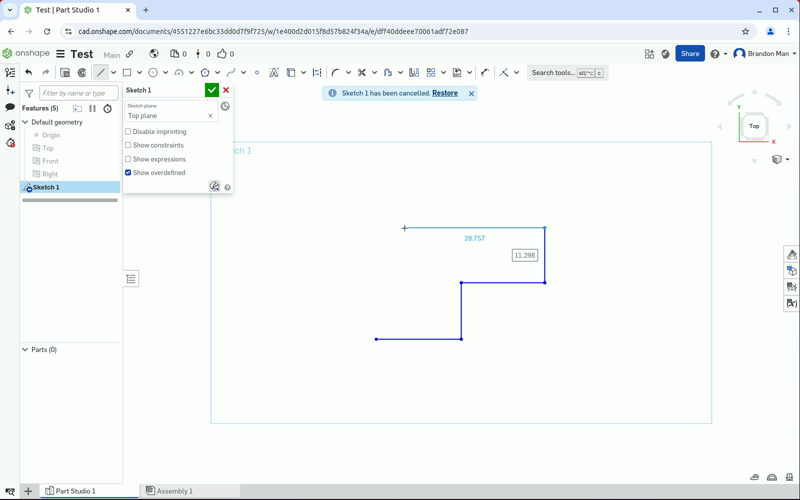
key_up(shift)
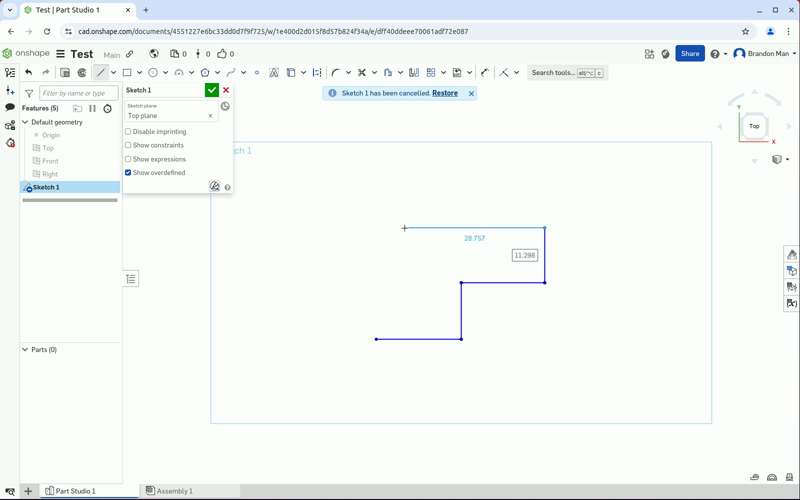
key_down(shift)
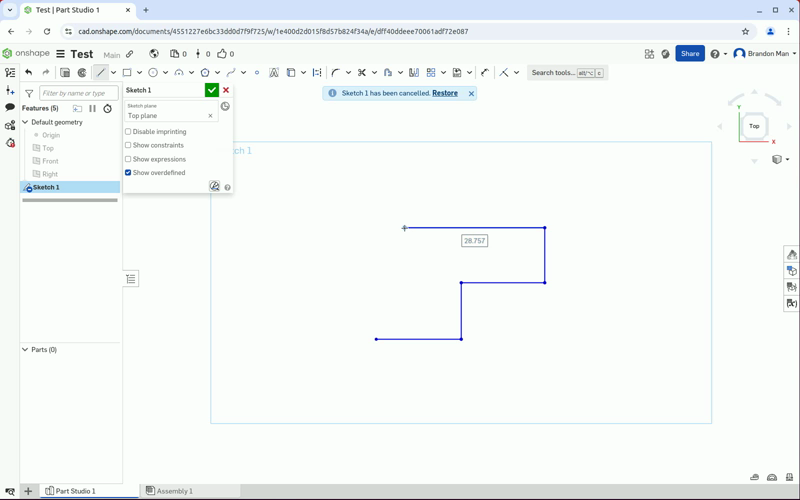
mouse_move(404, 310)
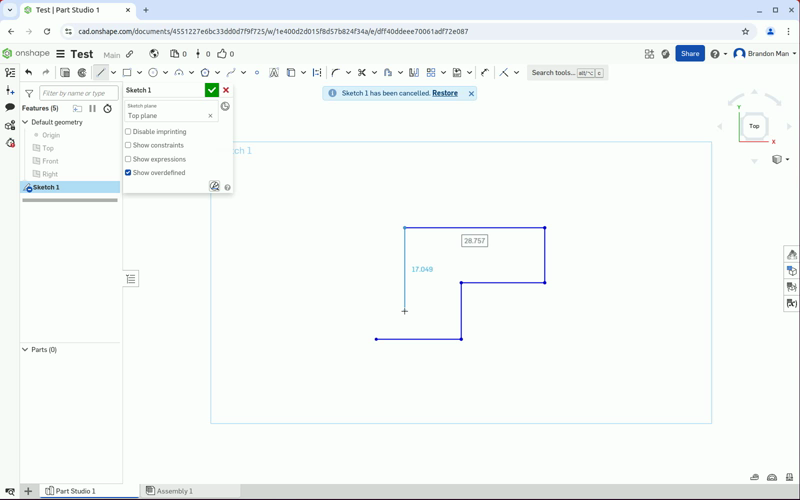
click(404, 310)
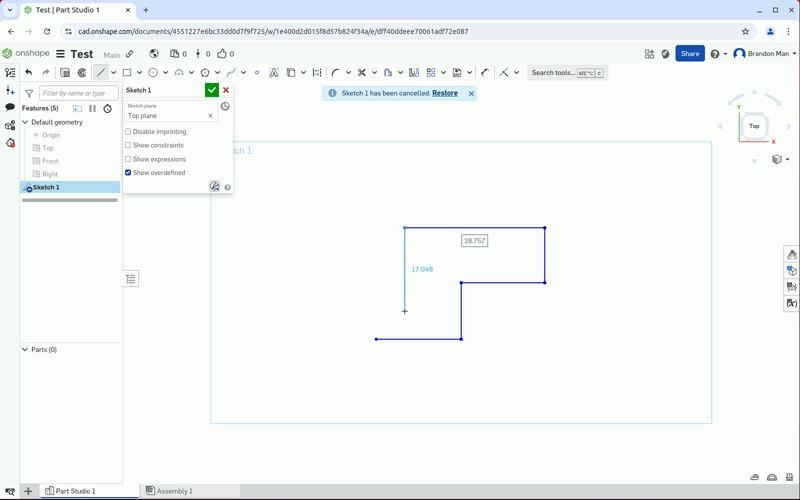
key_up(shift)
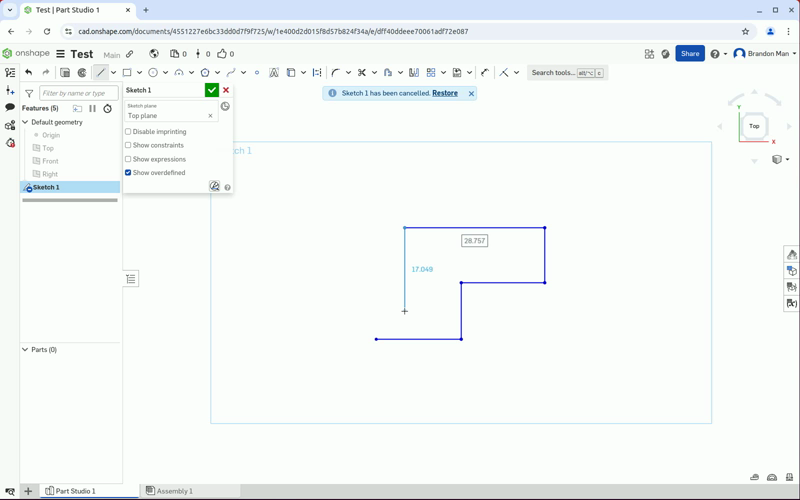
key_down(shift)
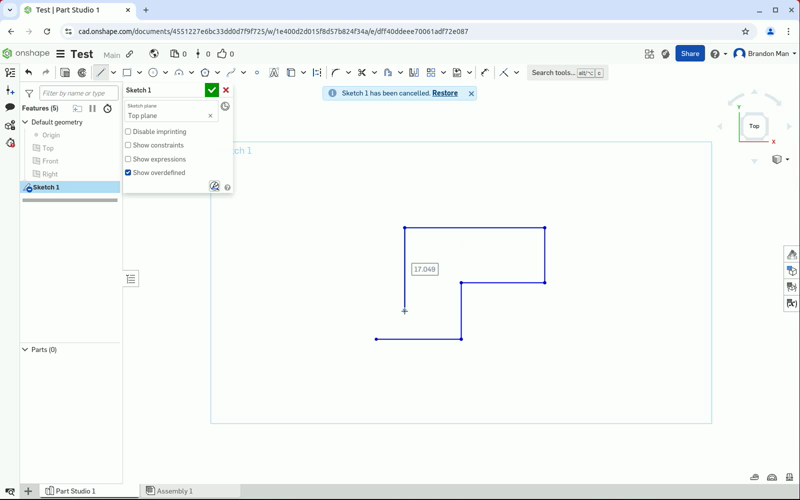
mouse_move(434, 310)
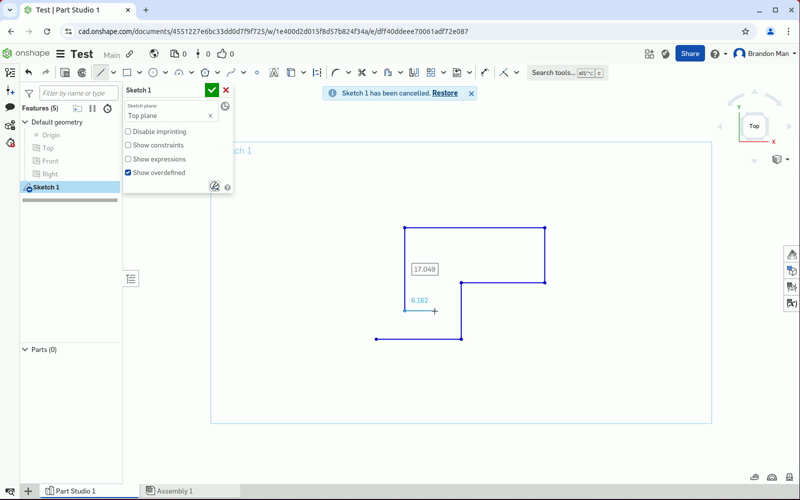
mouse_move(376, 310)
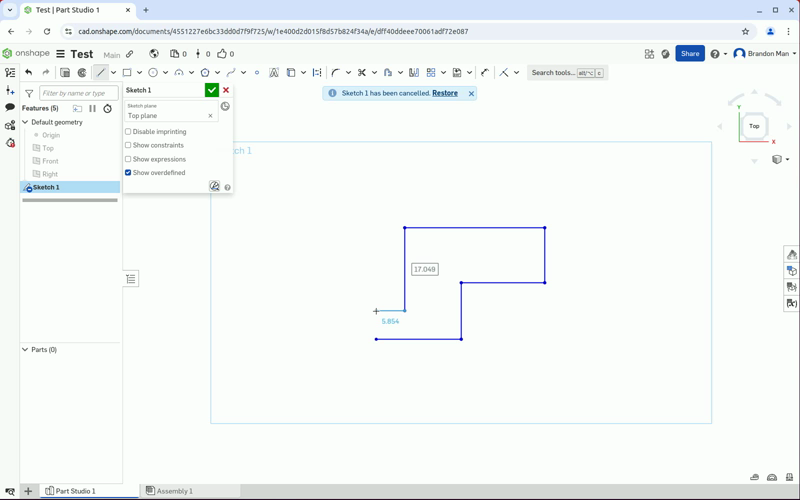
click(376, 310)
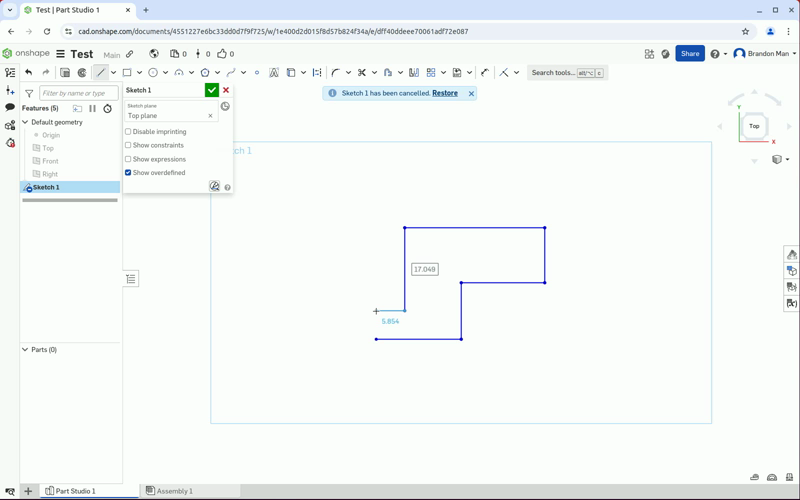
key_up(shift)
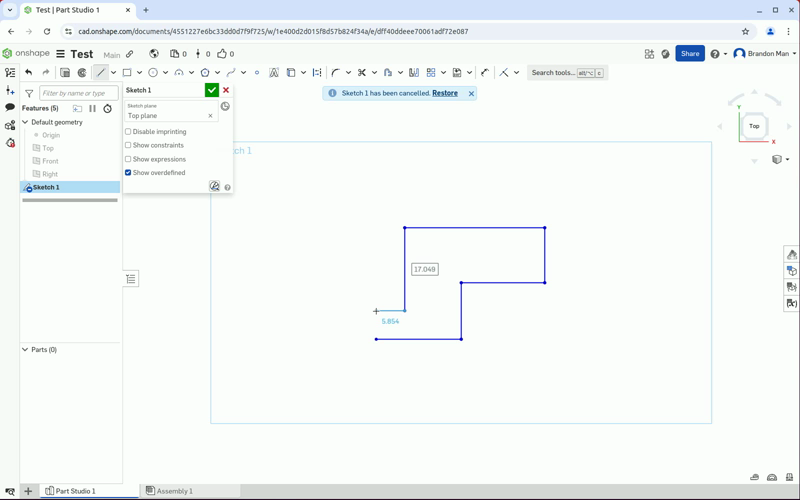
mouse_move(406, 310)
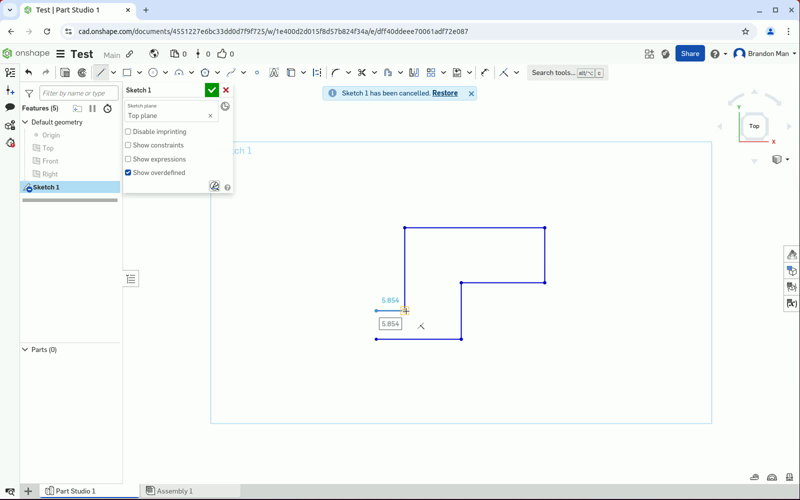
key_down(shift)
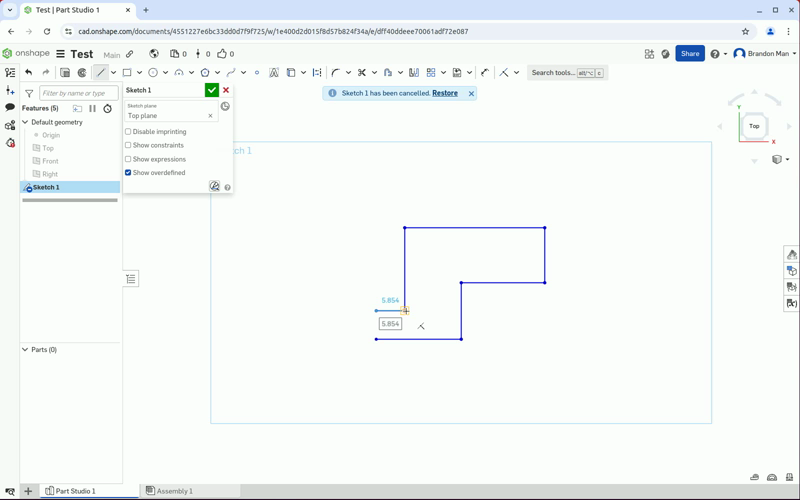
mouse_move(376, 339)
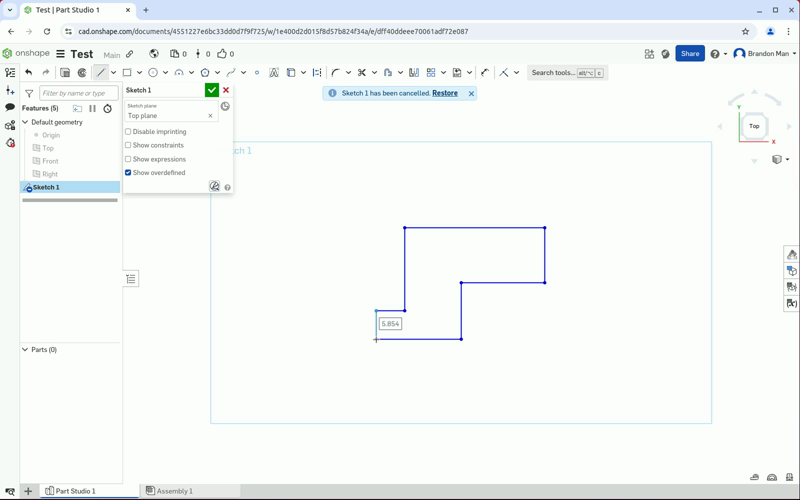
key_up(shift)
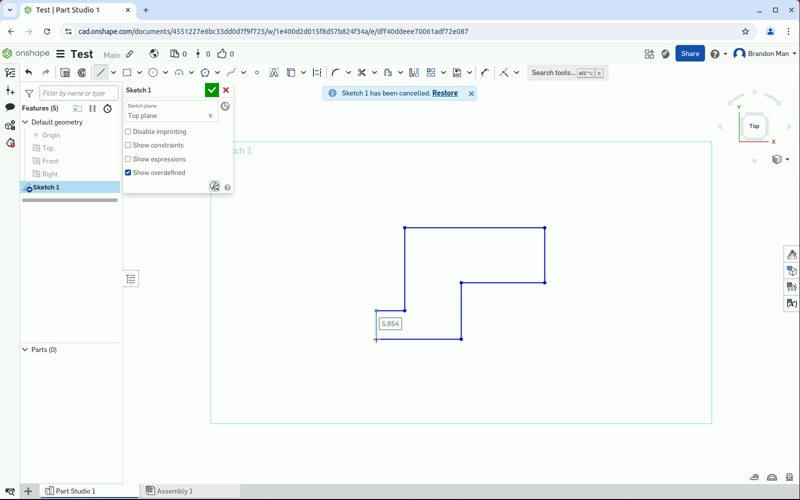
click(376, 339)
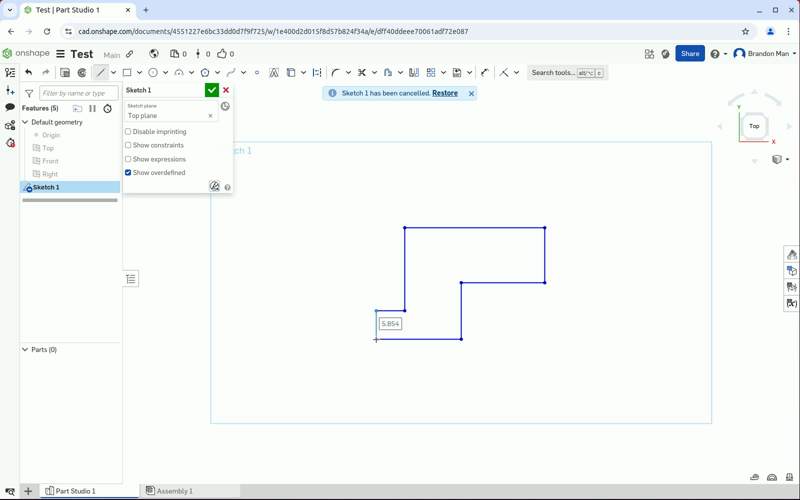
key(esc)
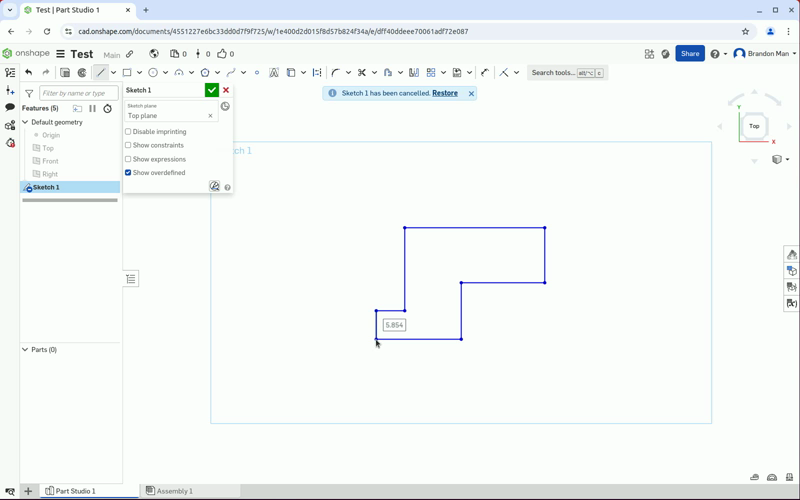
mouse_move(507, 238)
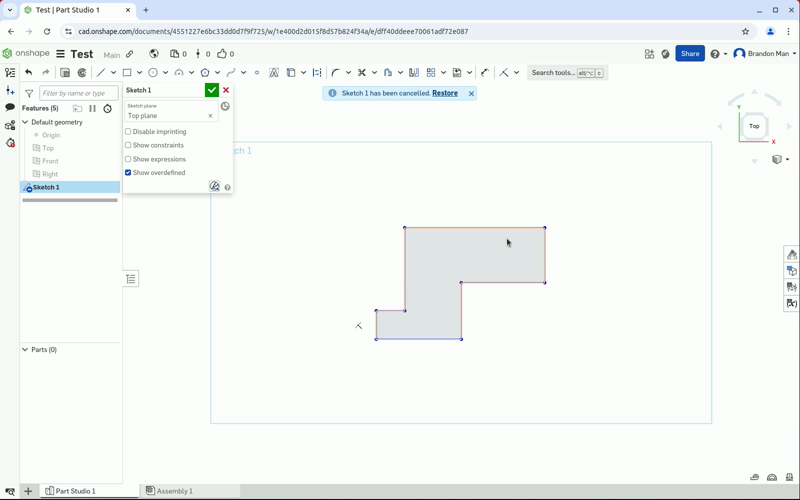
click(507, 238)
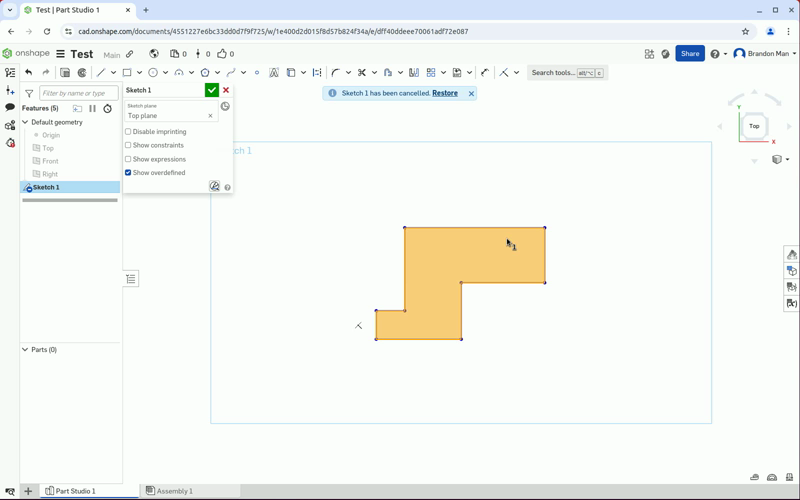
mouse_move(73, 352)
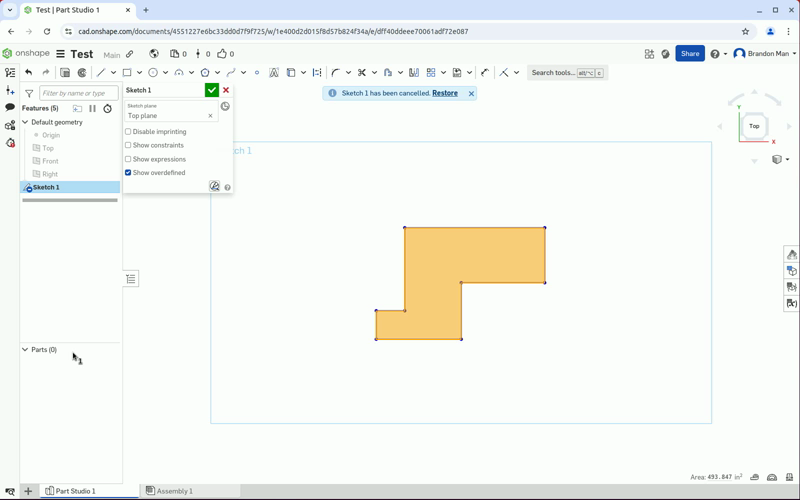
key(shift+y)
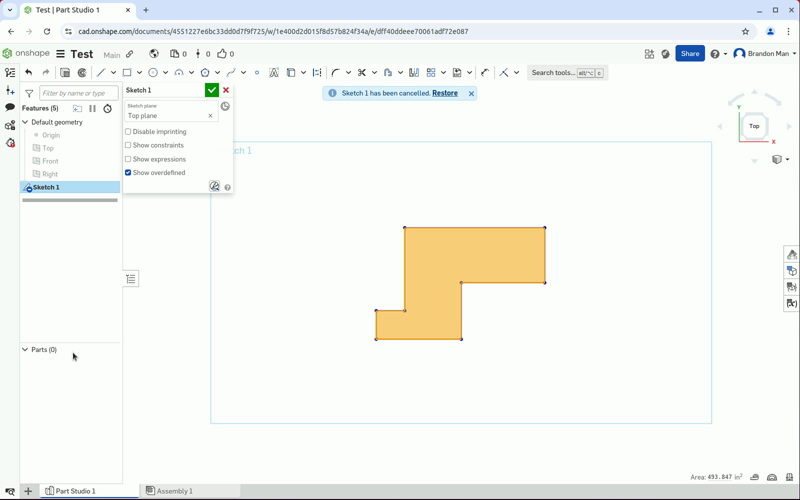
key(shift+e)
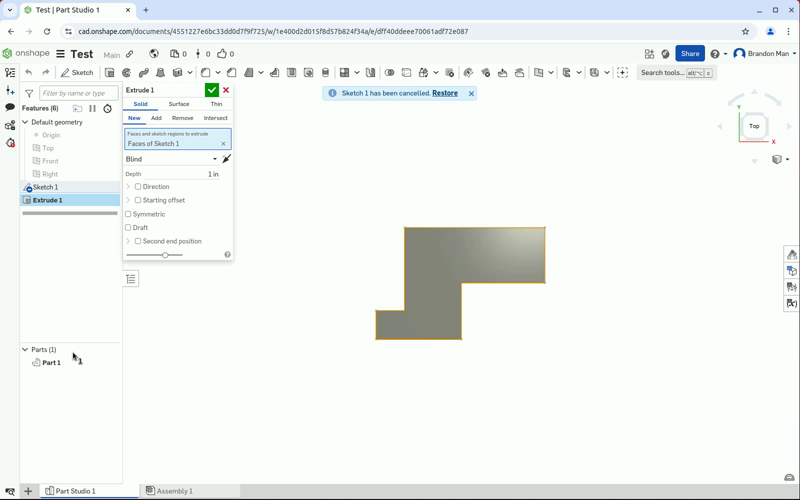
mouse_move(143, 106)
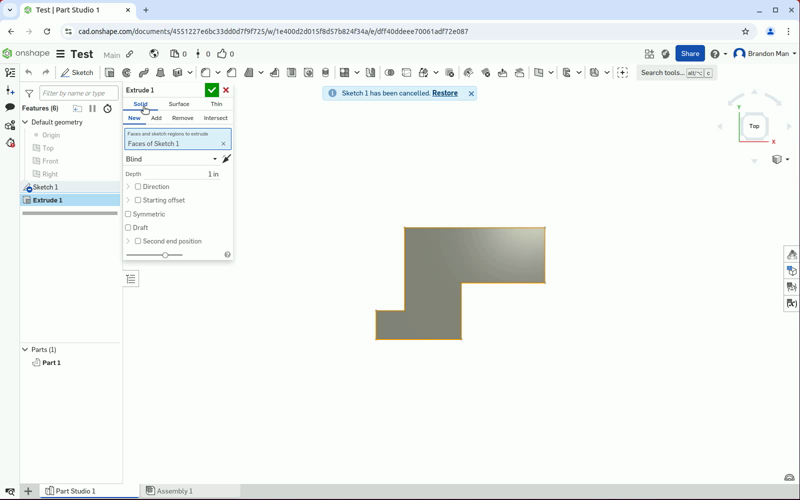
click(143, 106)
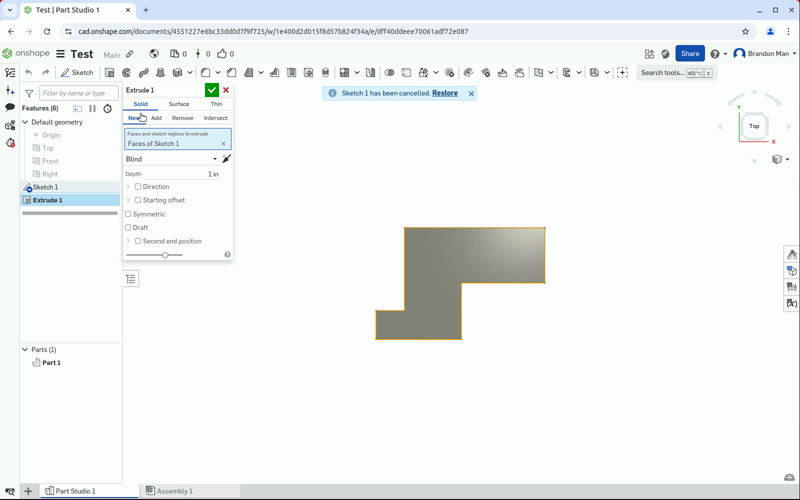
mouse_move(137, 120)
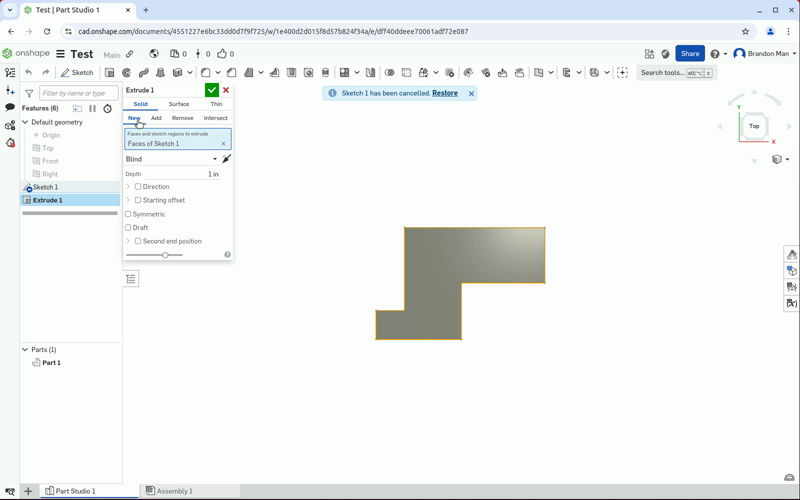
click(137, 120)
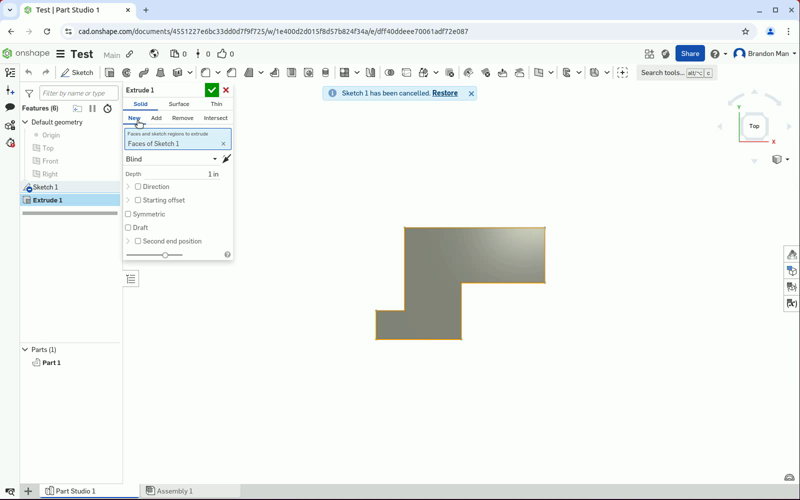
key(tab, 4)
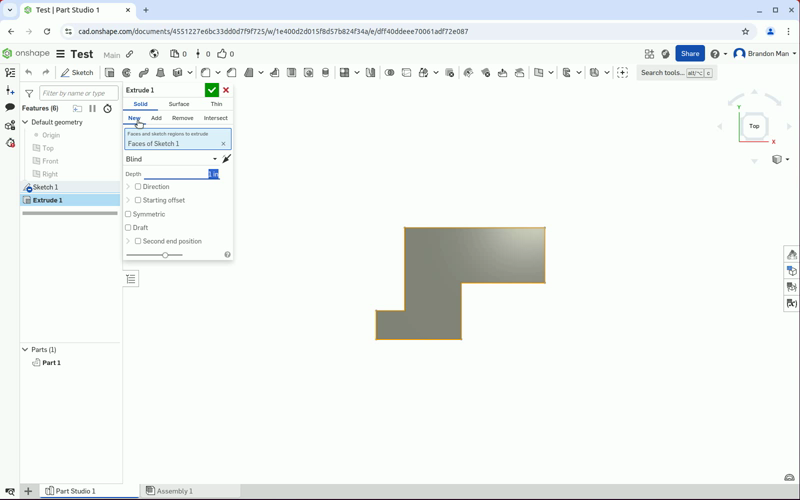
text(11.554)
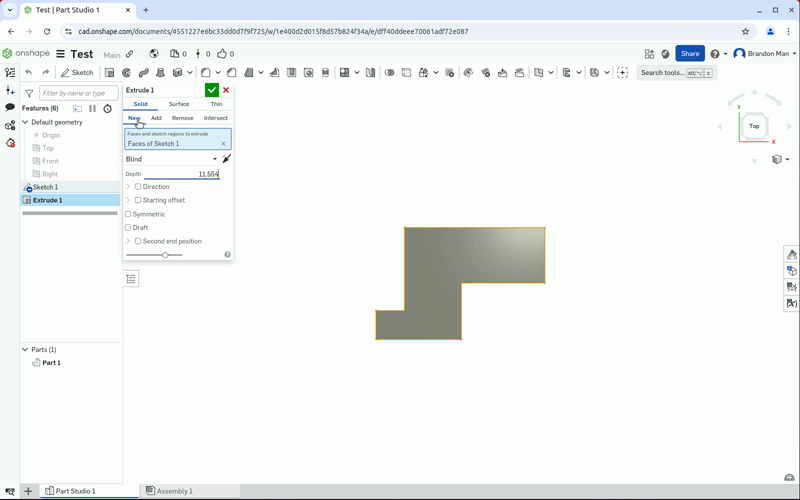
key(enter)
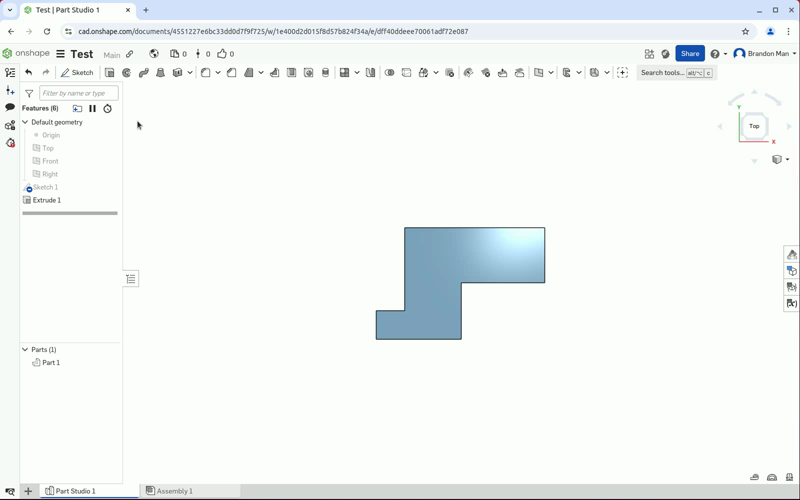
key(shift+h)
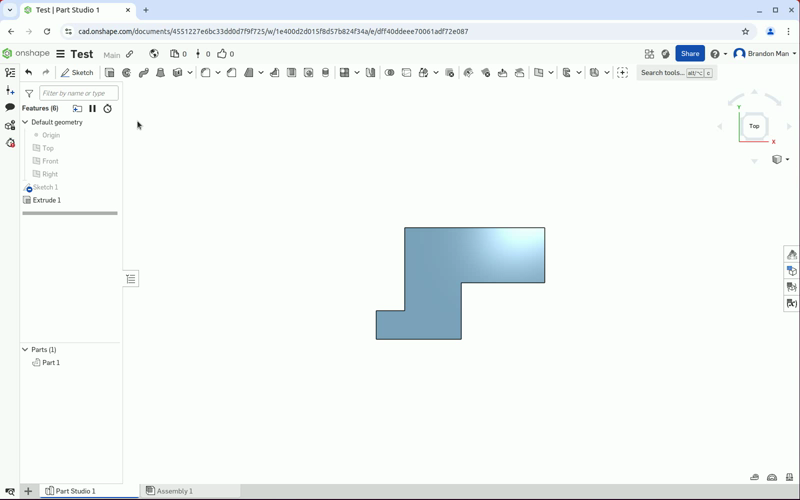
key(shift+h)
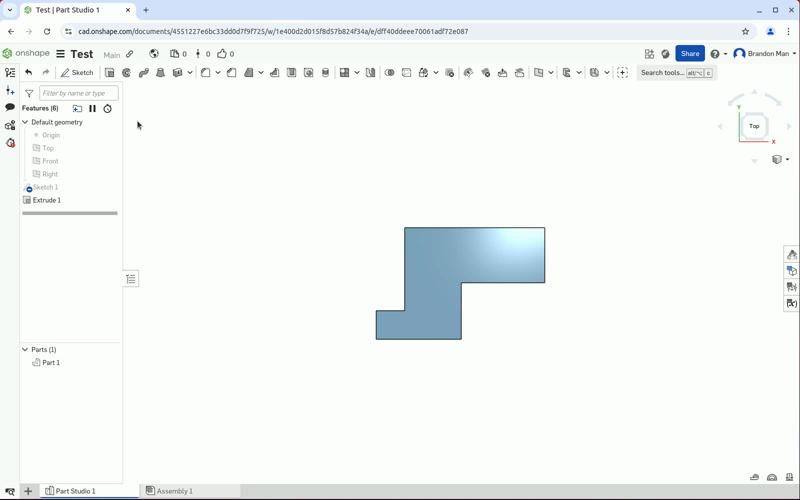
mouse_move(73, 189)
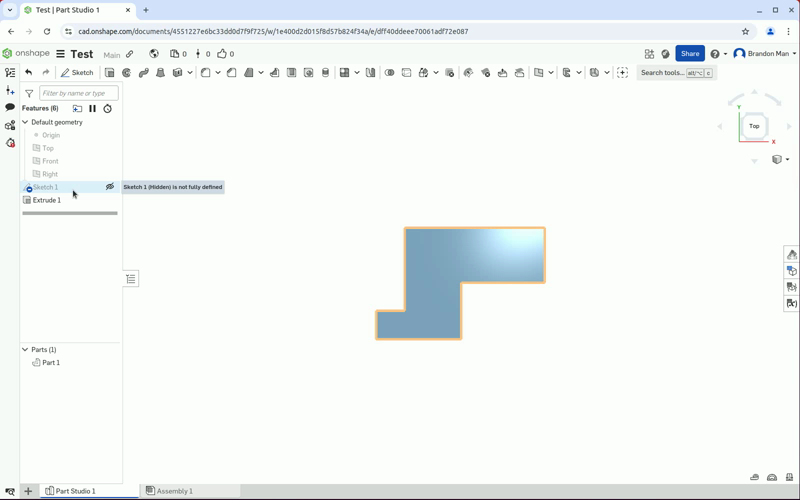
click(73, 189)
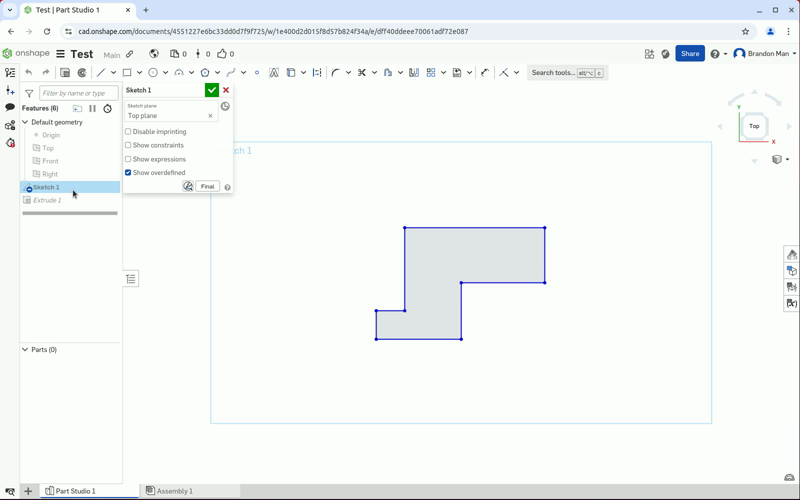
mouse_move(229, 92)
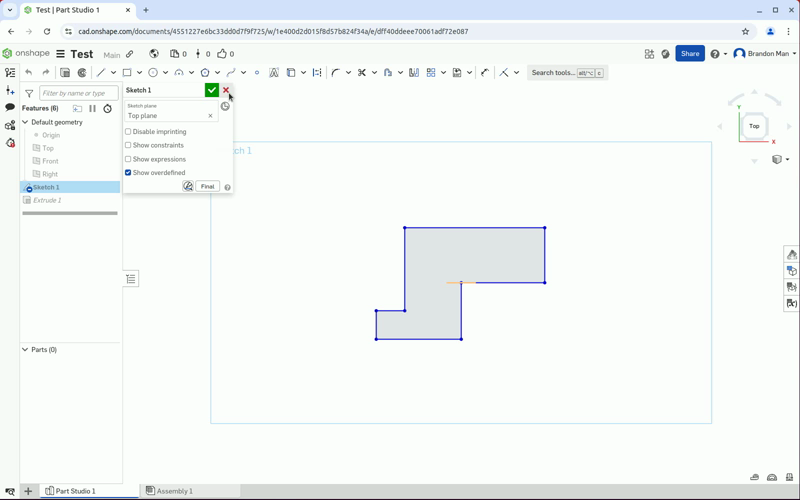
click(229, 92)
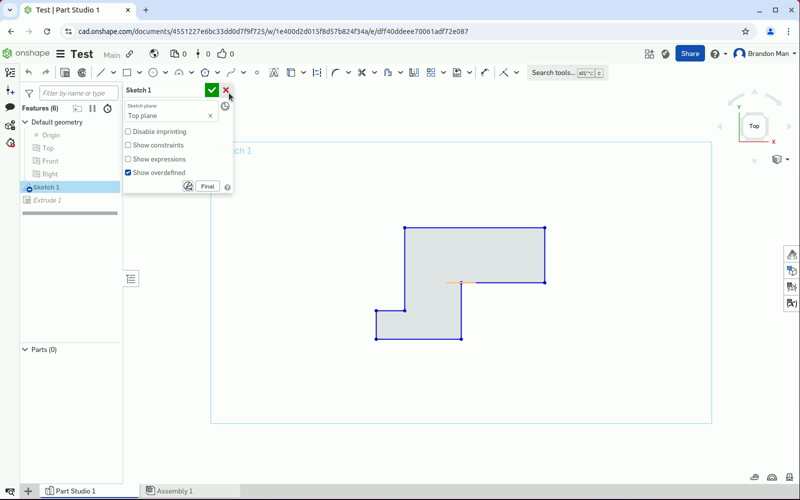
key(shift+s)
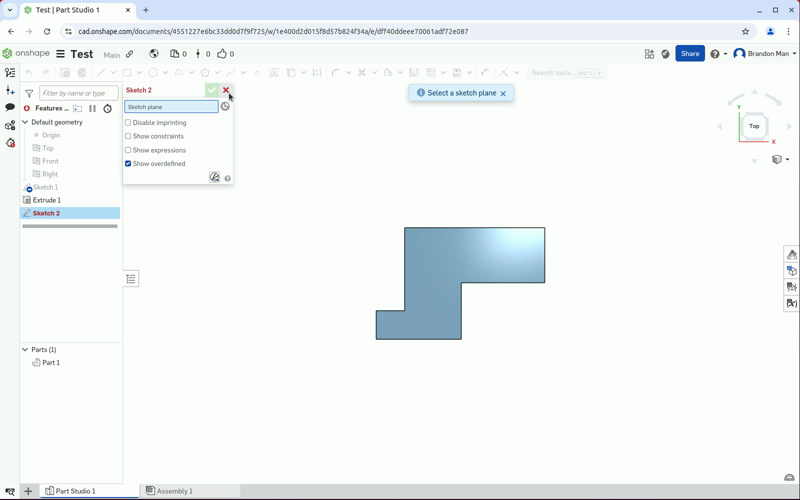
mouse_move(73, 150)
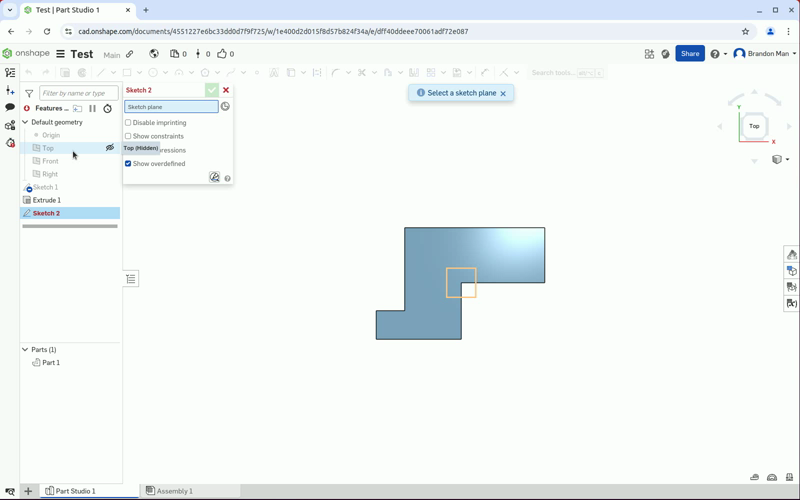
click(73, 150)
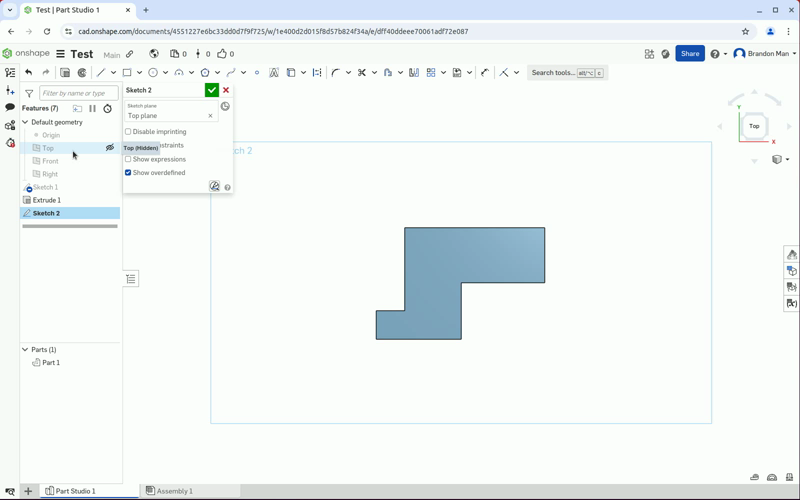
mouse_move(73, 352)
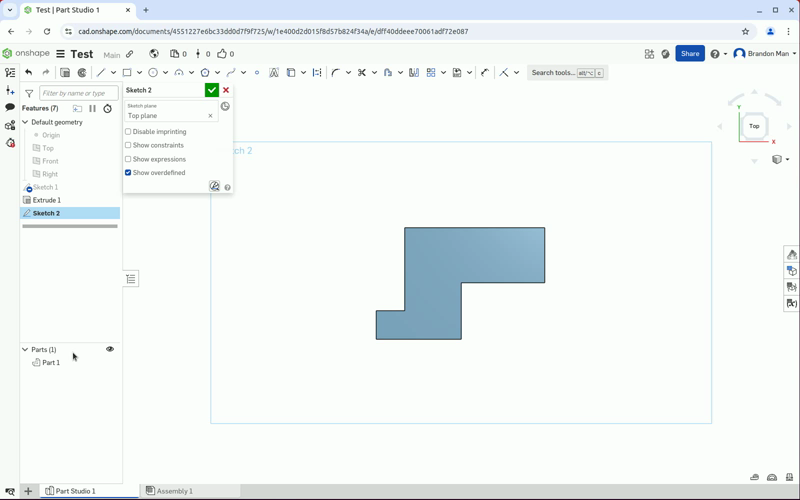
key(y)
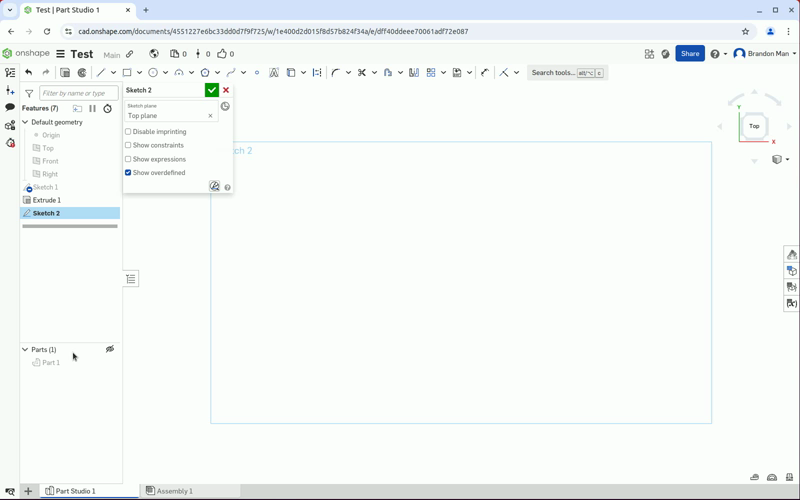
key(l)
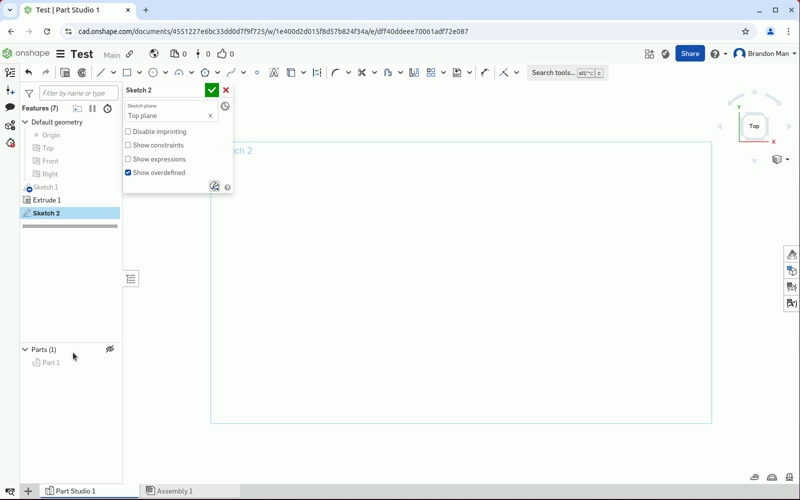
key_down(shift)
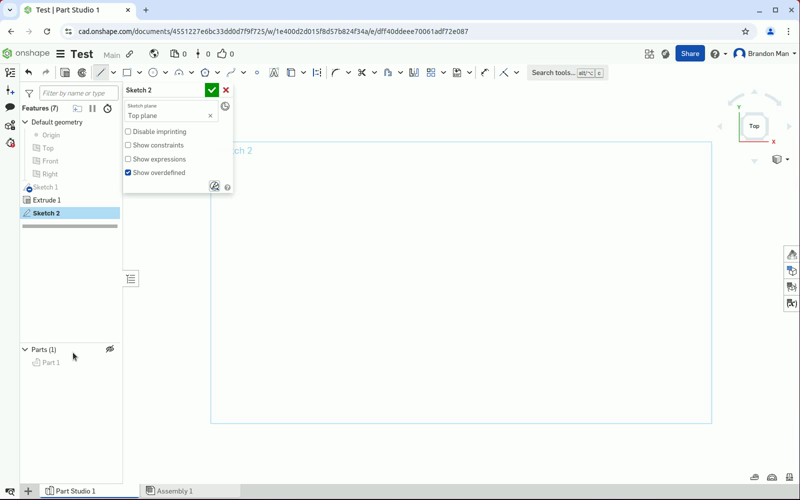
mouse_move(376, 311)
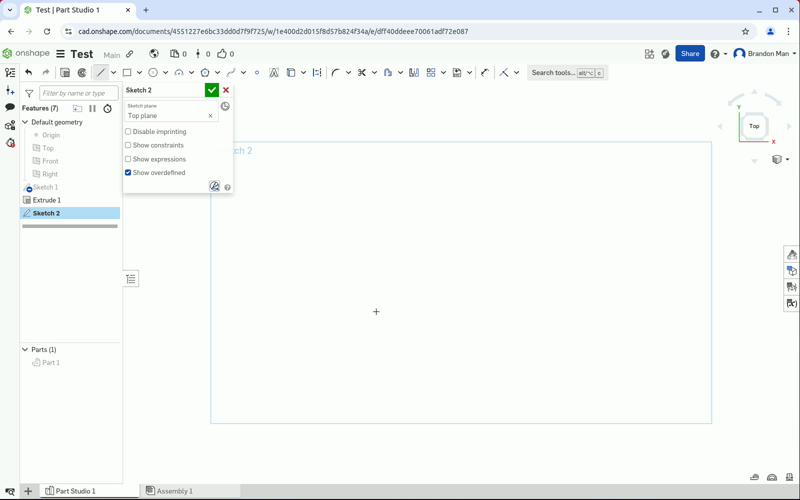
click(376, 311)
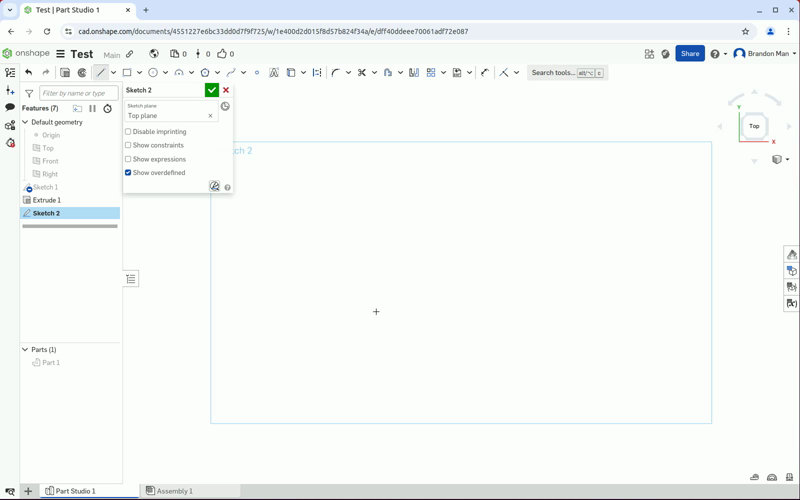
key_up(shift)
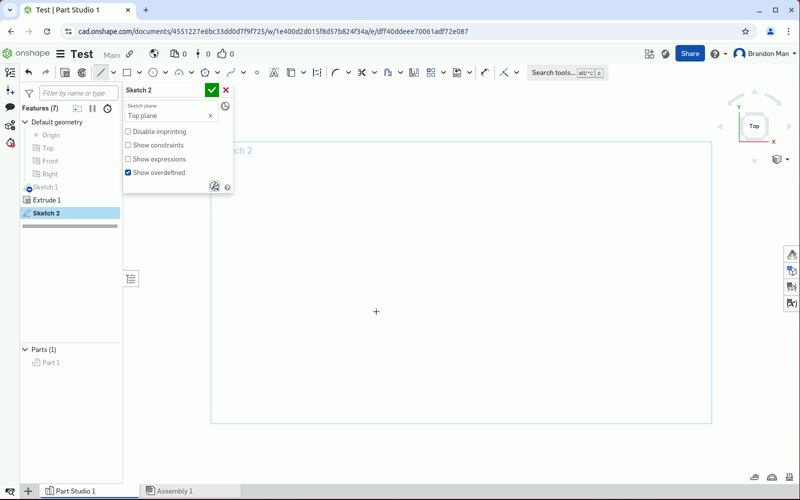
key_down(shift)
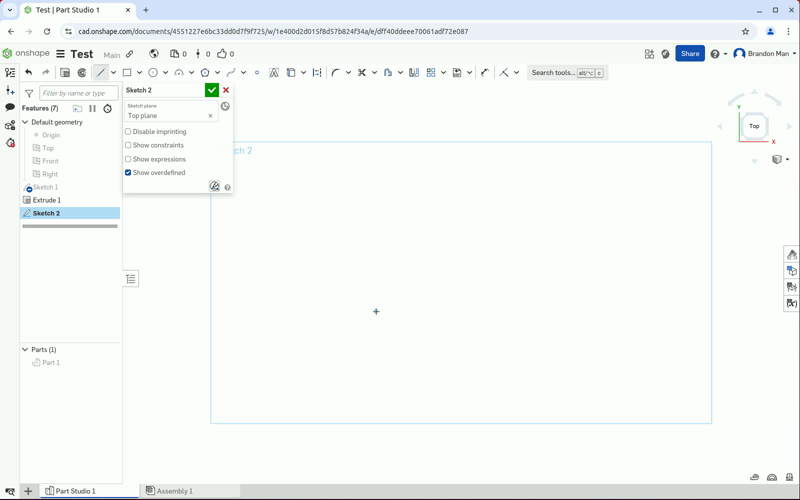
mouse_move(406, 311)
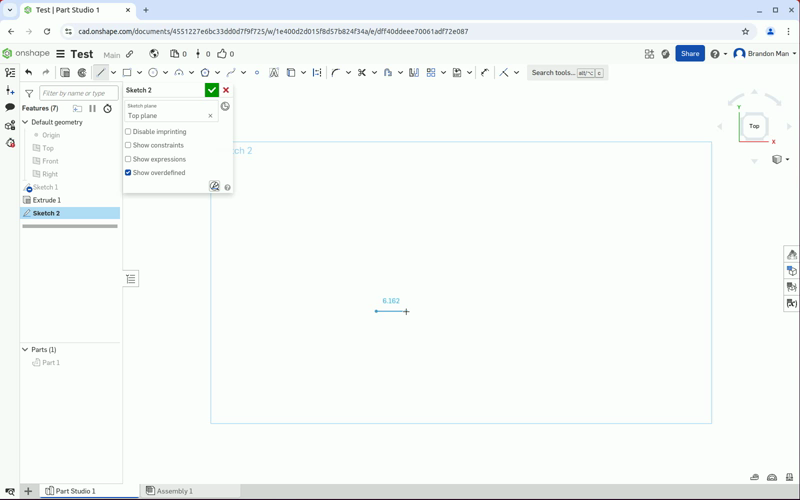
mouse_move(404, 311)
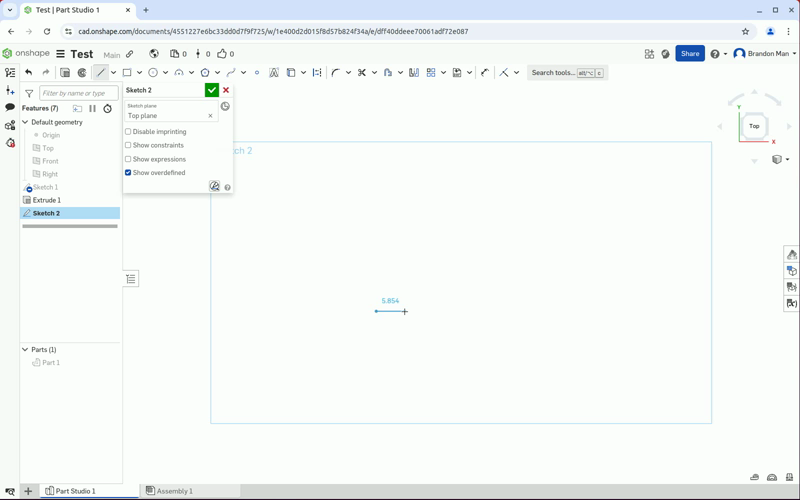
click(404, 311)
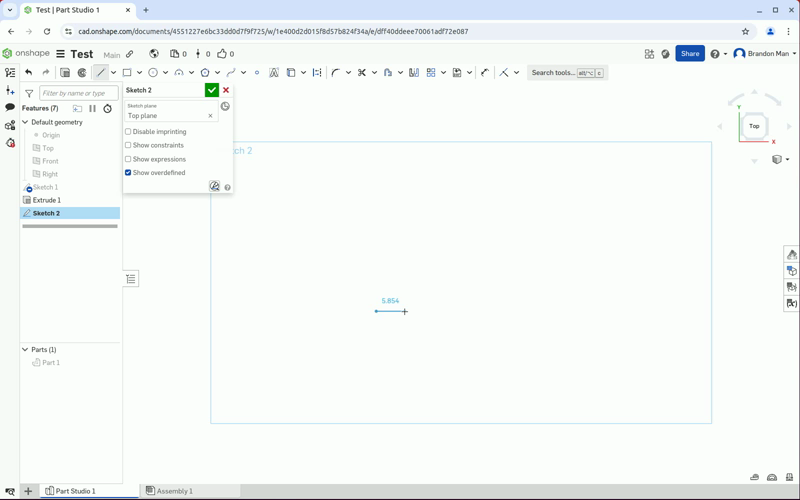
key_up(shift)
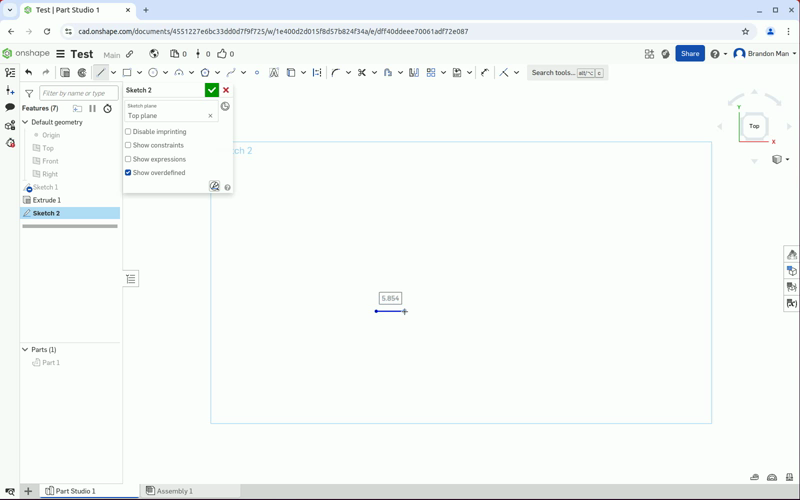
key_down(shift)
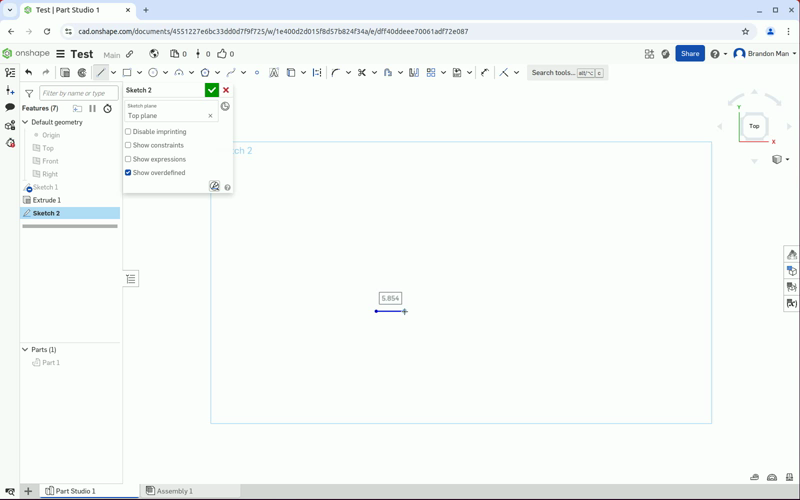
mouse_move(404, 226)
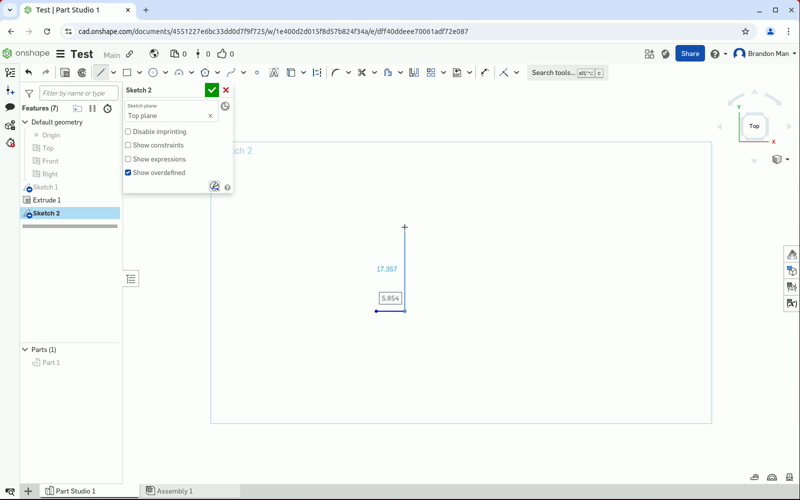
click(404, 226)
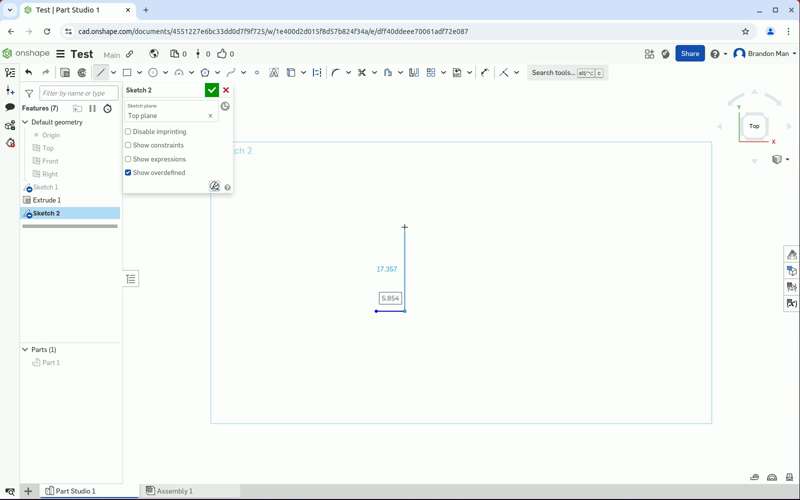
key_up(shift)
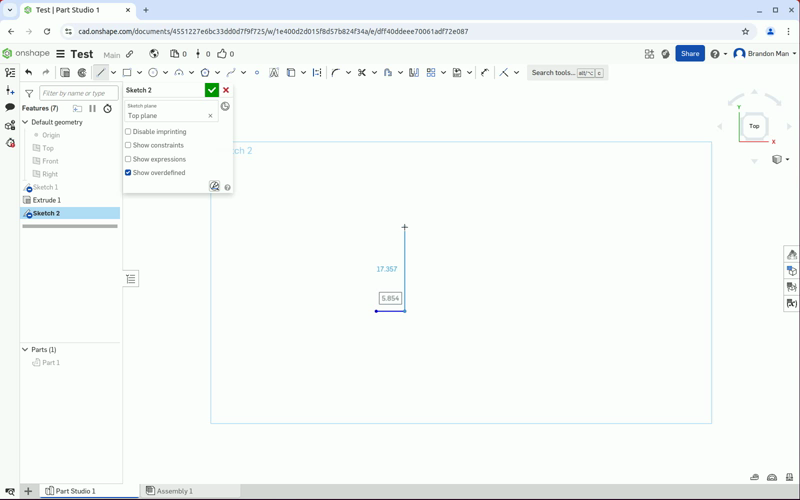
key_down(shift)
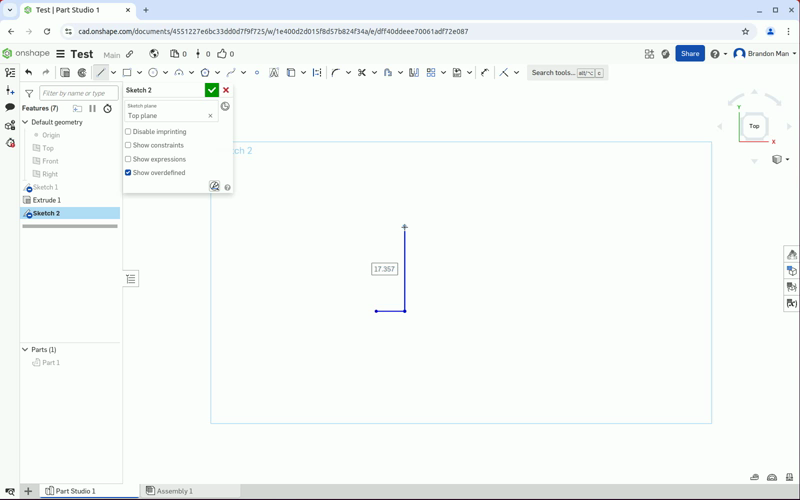
mouse_move(434, 226)
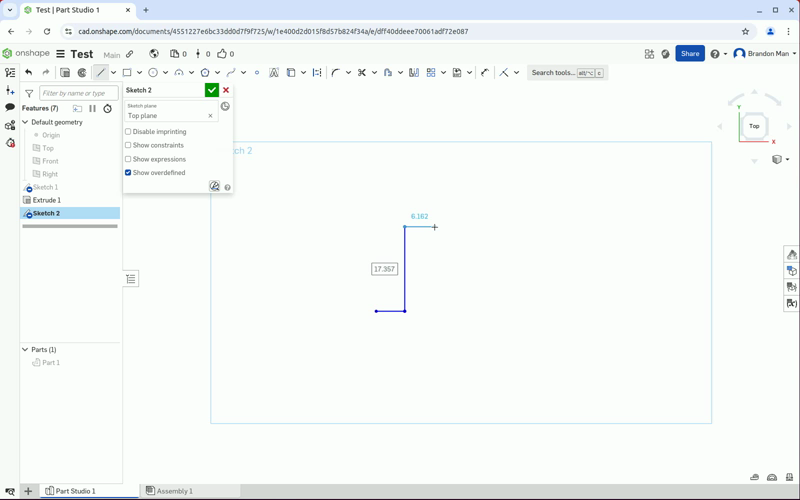
mouse_move(376, 226)
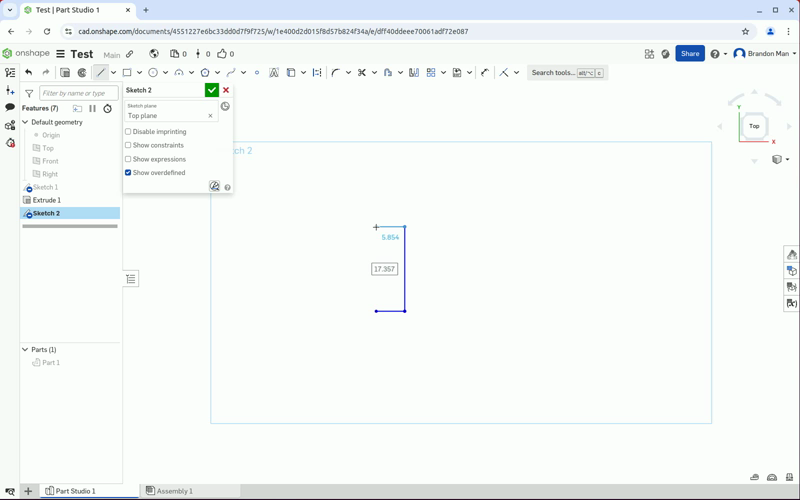
click(376, 226)
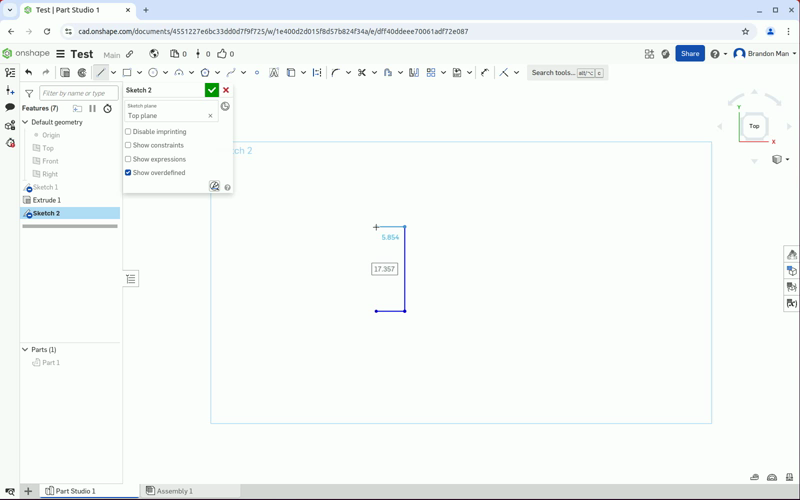
key_up(shift)
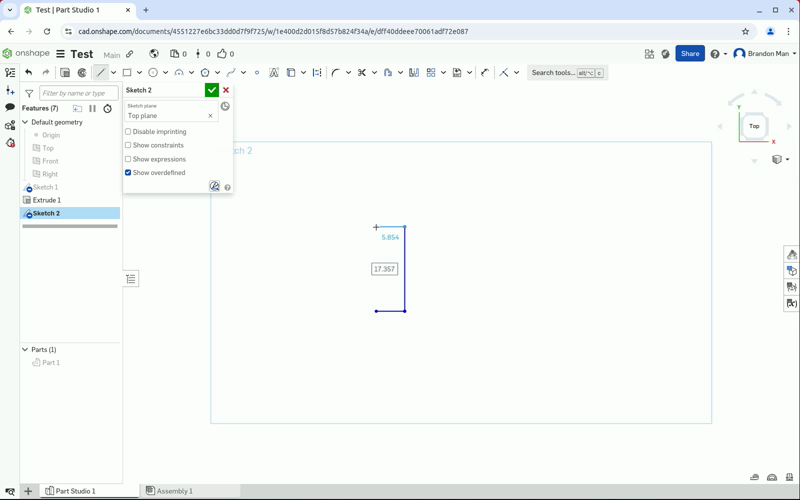
key_down(shift)
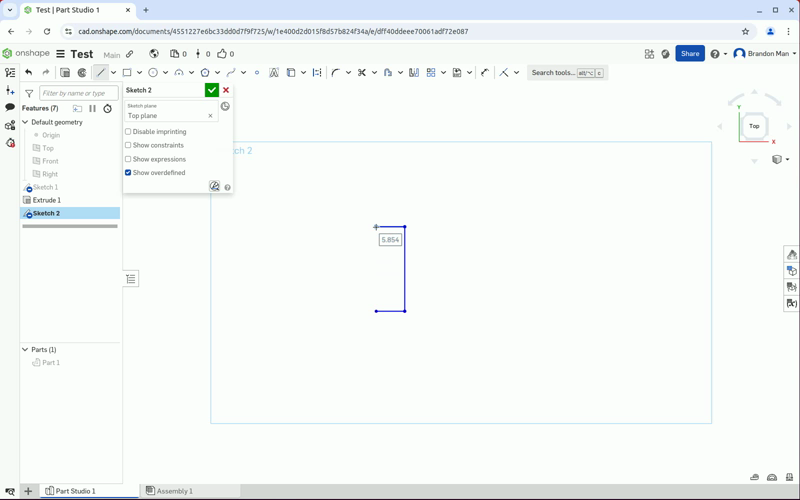
mouse_move(376, 311)
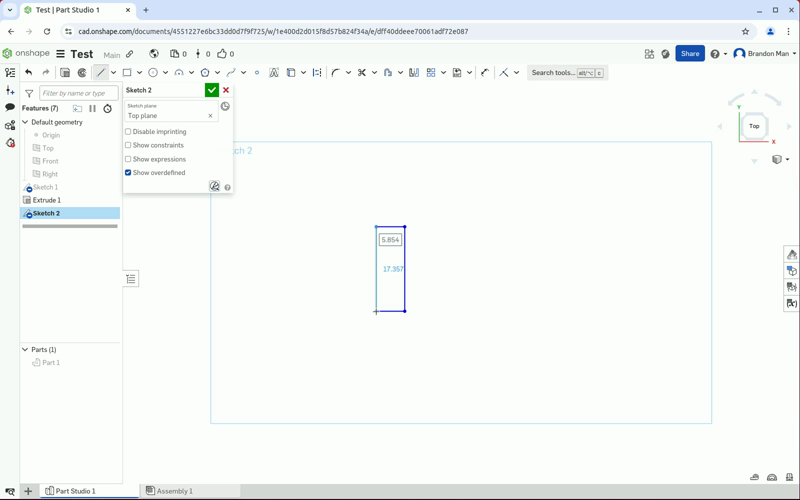
key_up(shift)
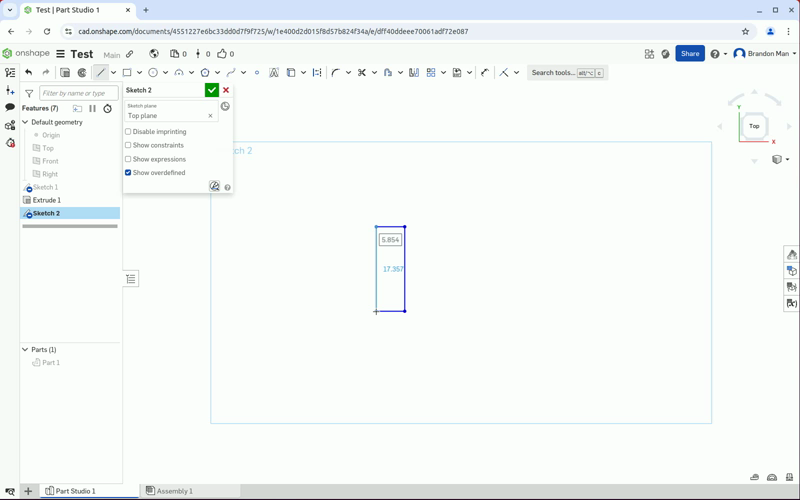
click(376, 311)
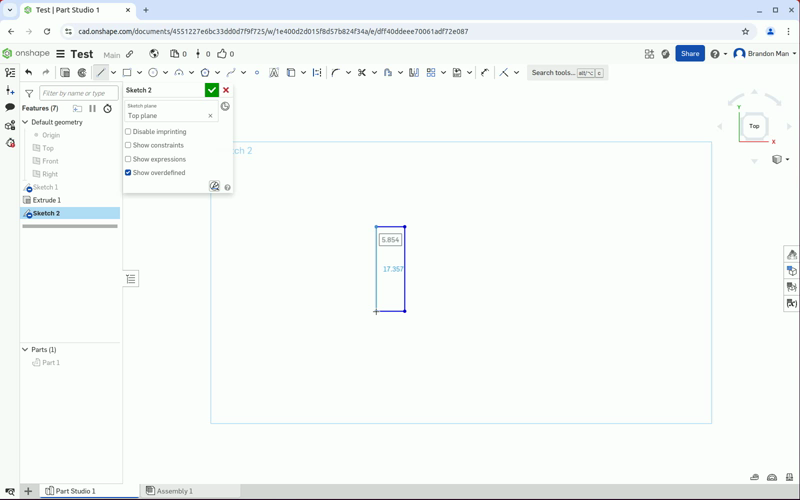
key(esc)
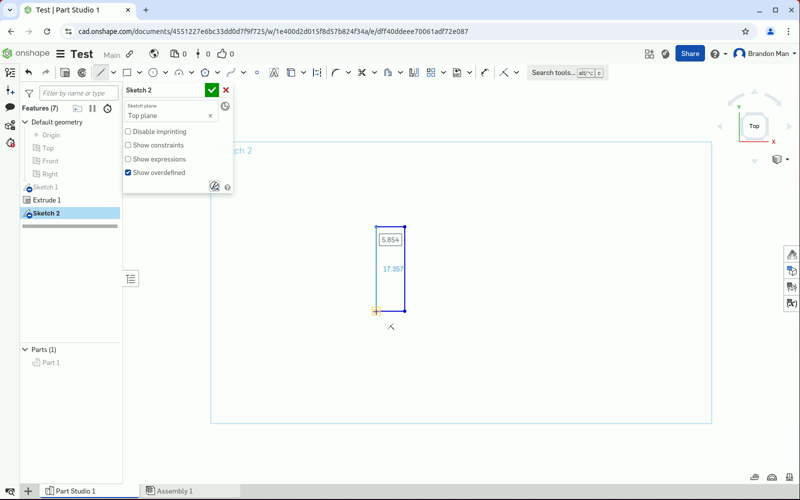
mouse_move(389, 274)
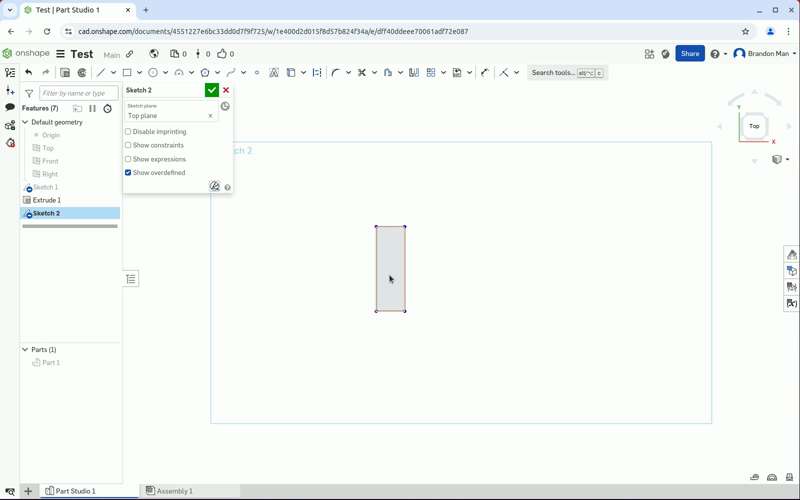
click(389, 274)
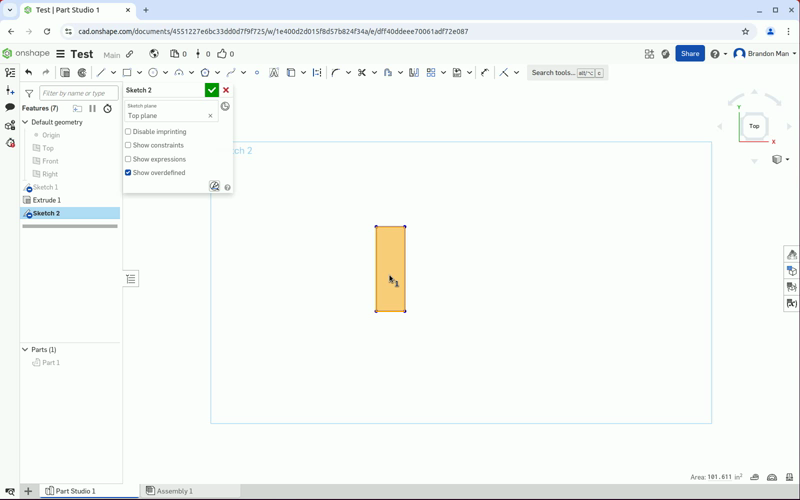
mouse_move(73, 352)
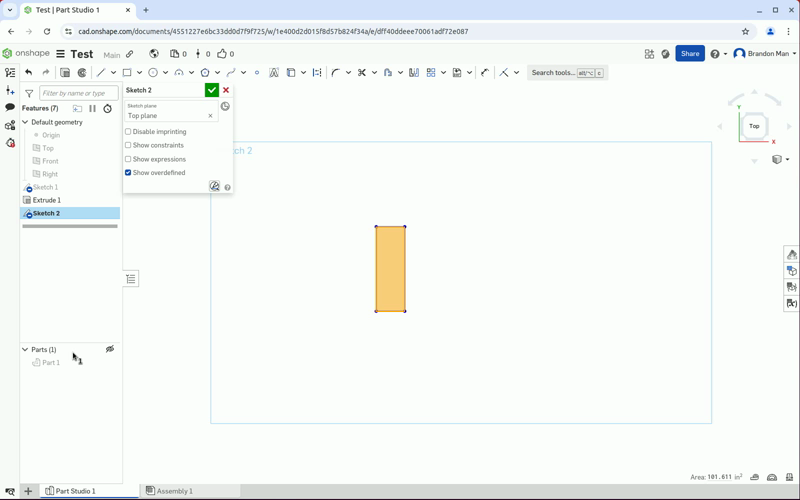
key(shift+y)
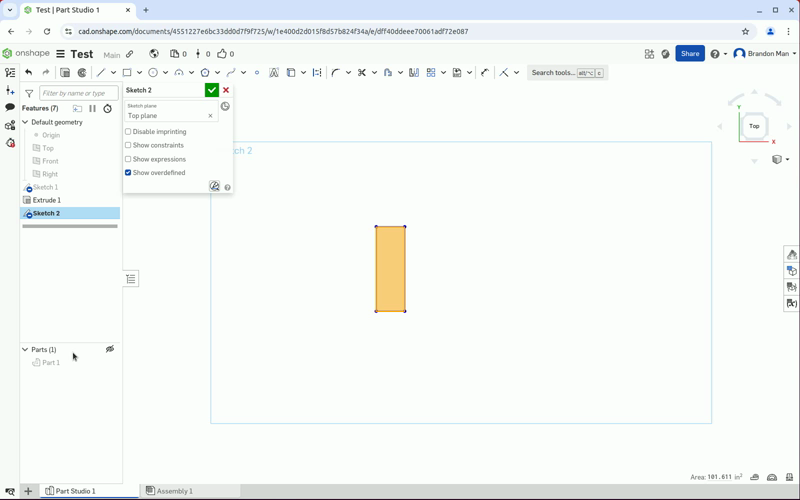
key(shift+e)
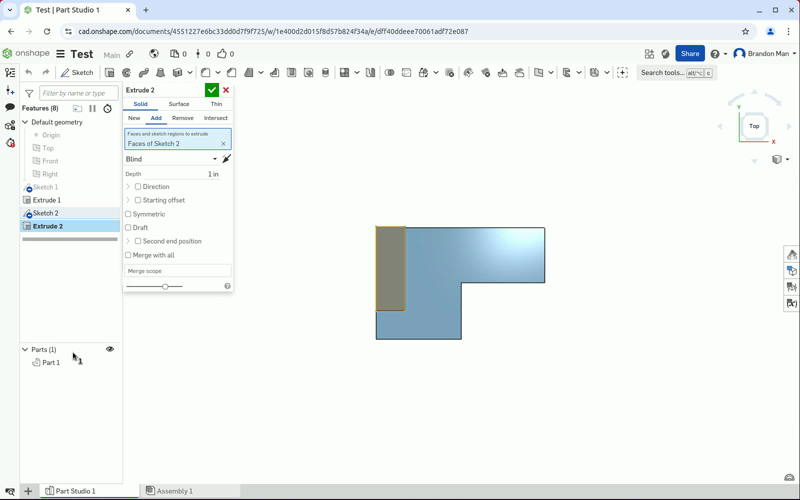
mouse_move(143, 106)
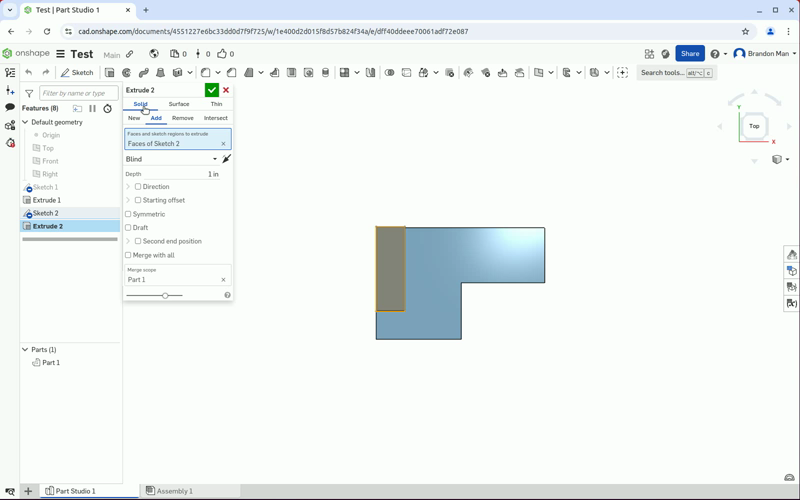
click(143, 106)
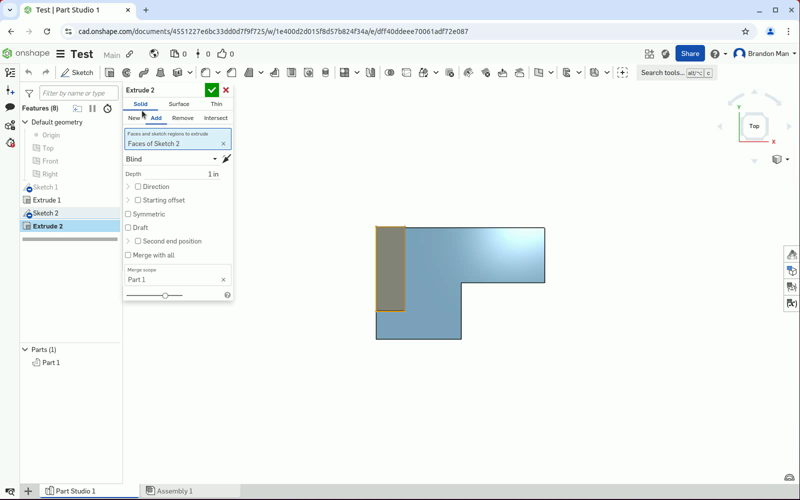
mouse_move(137, 120)
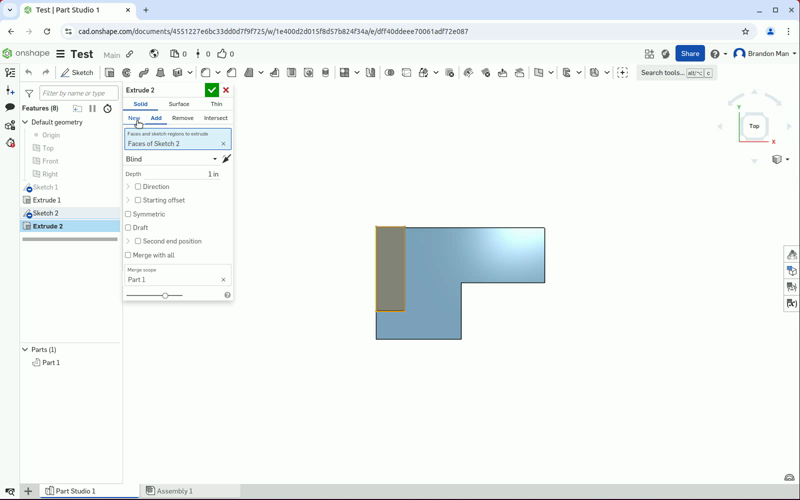
click(137, 120)
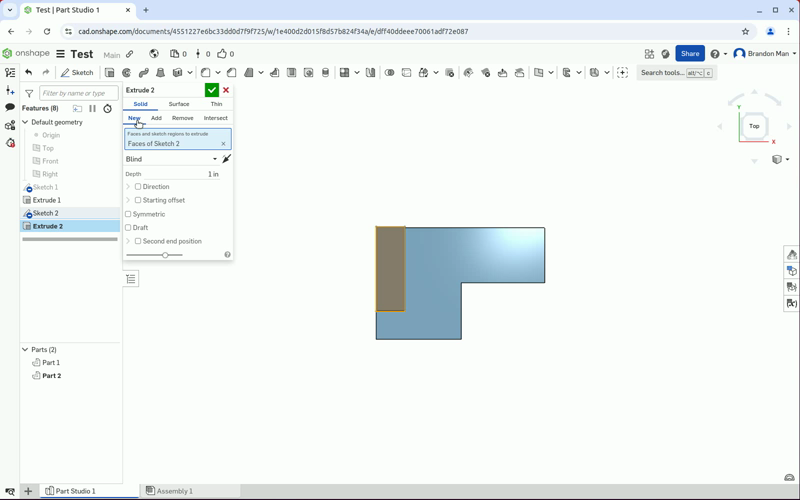
key(tab, 4)
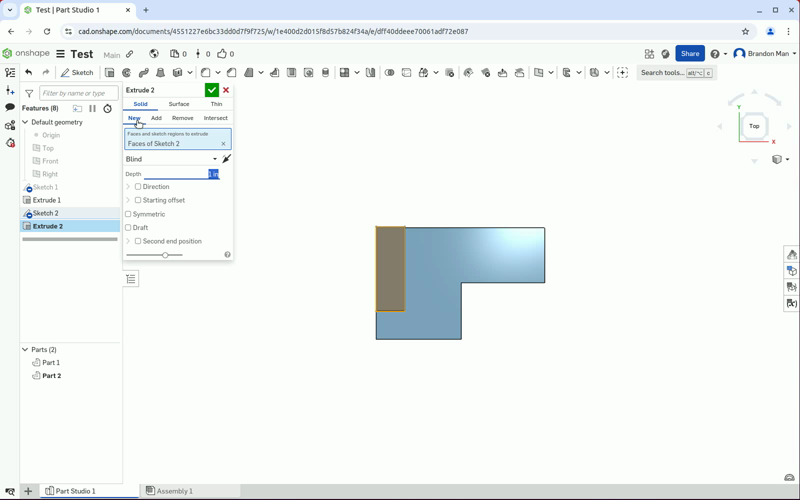
text(23.108)
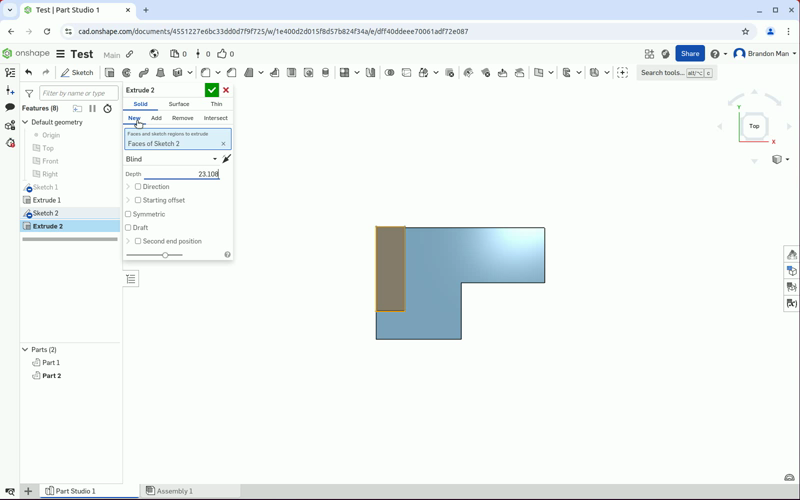
key(enter)
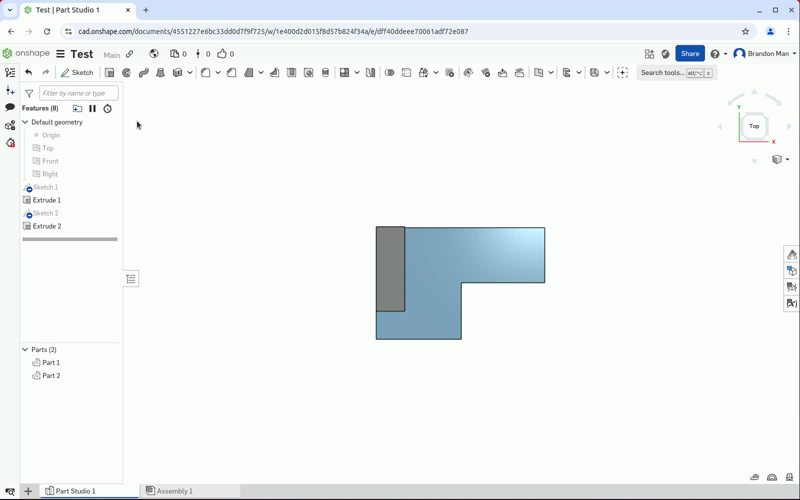
key(shift+h)
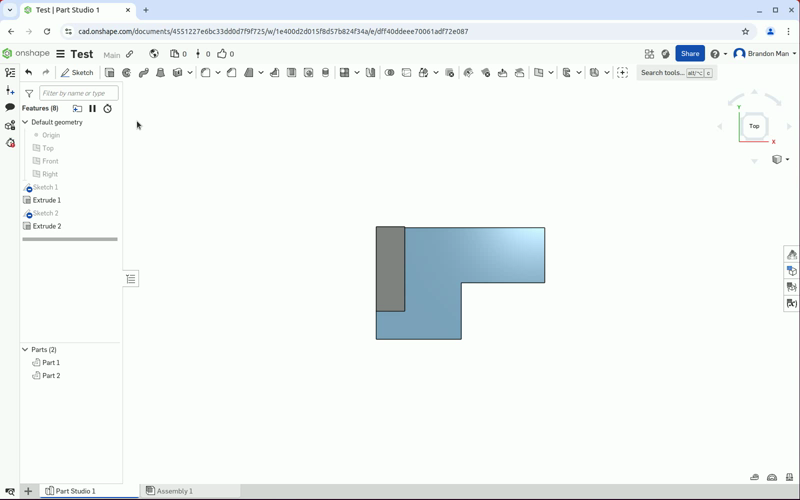
key(shift+h)
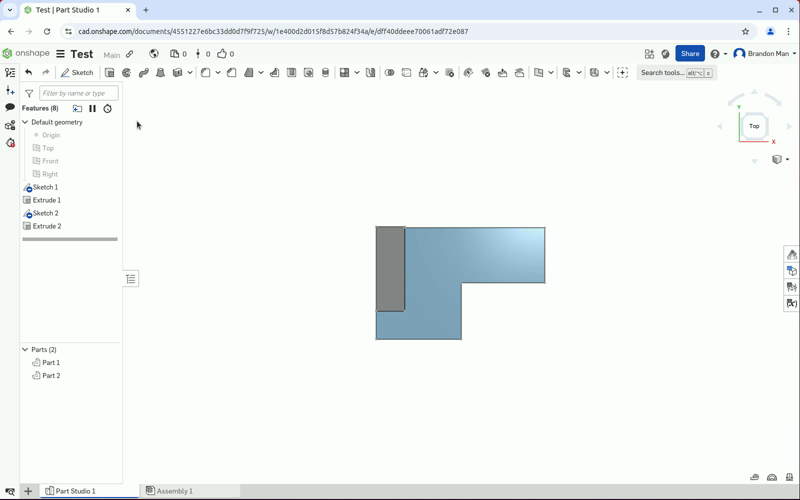
key(shift+7)
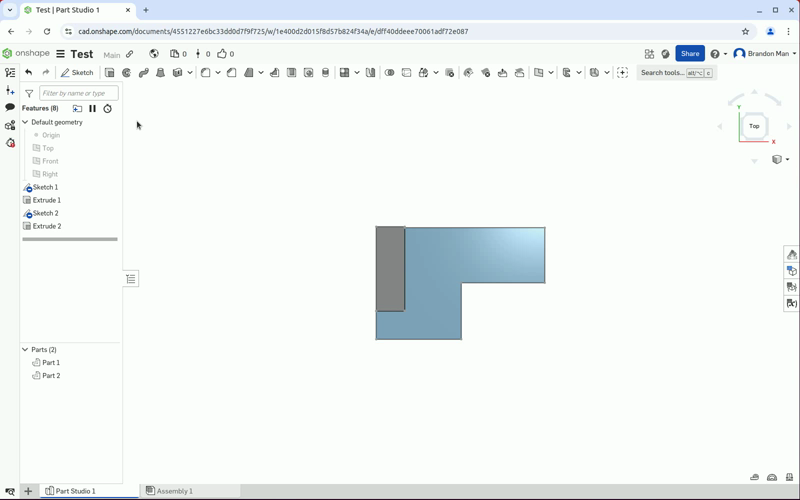
key(up, 3)
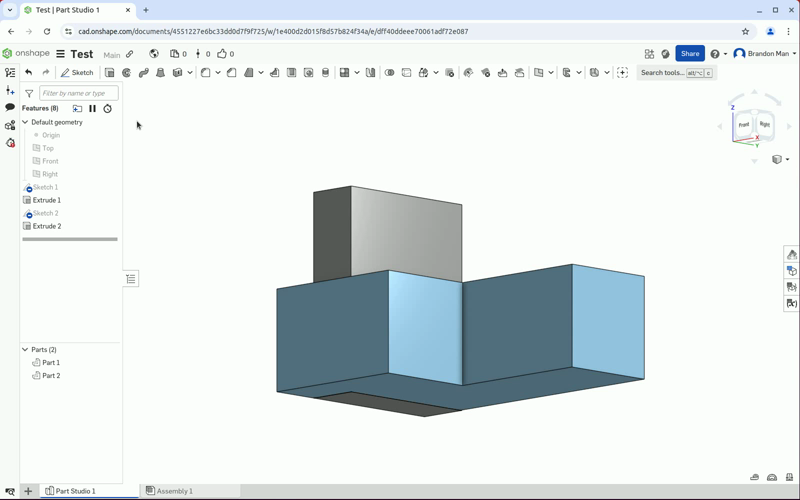
key(left, 3)
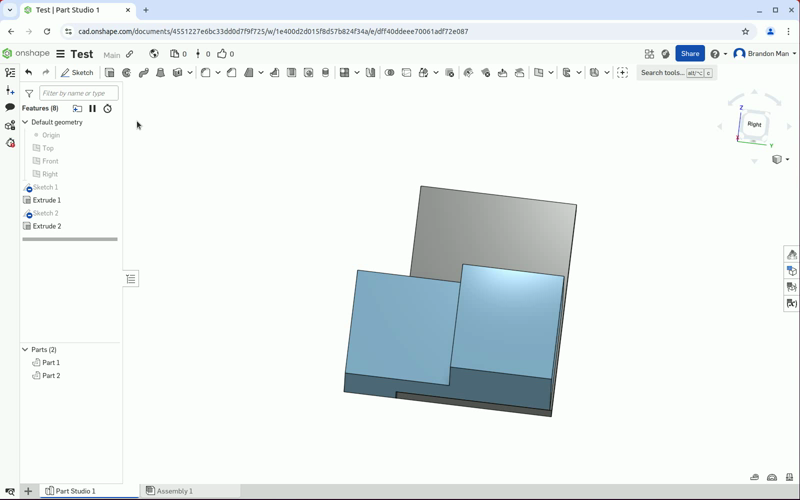
key(right, 3)
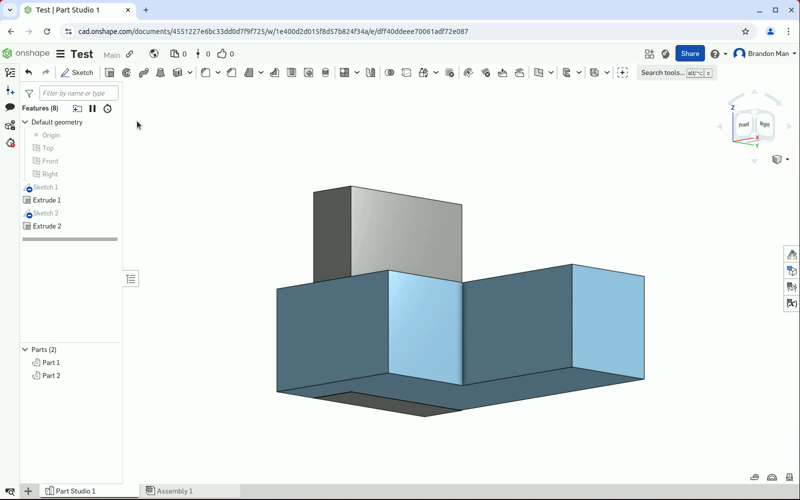
key(down, 3)
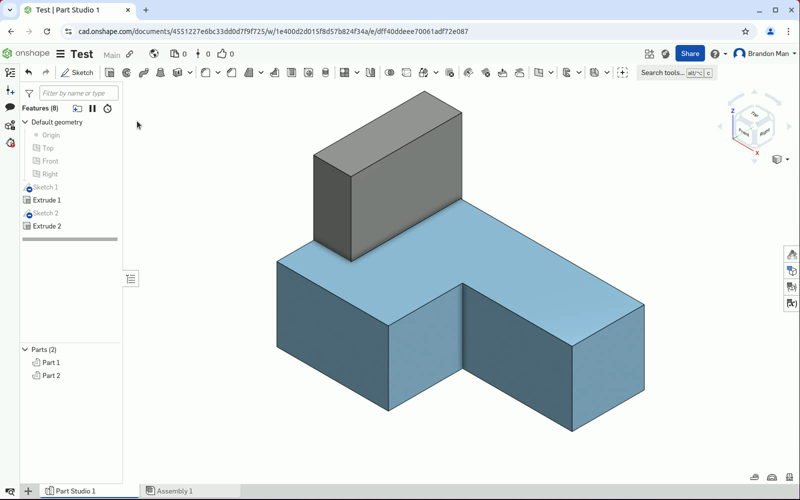
mouse_move(73, 189)
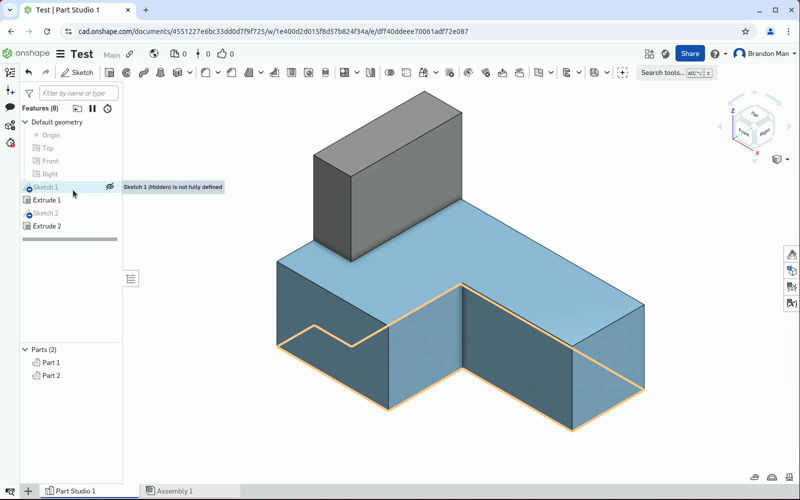
click(73, 189)